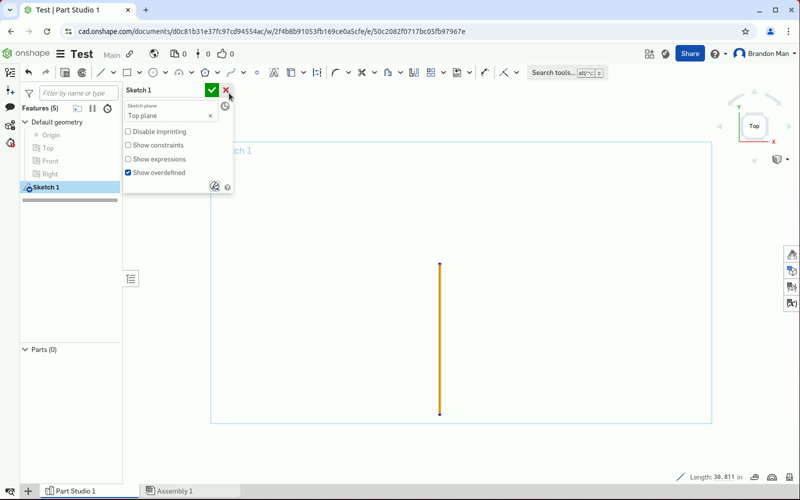
key(shift+h)
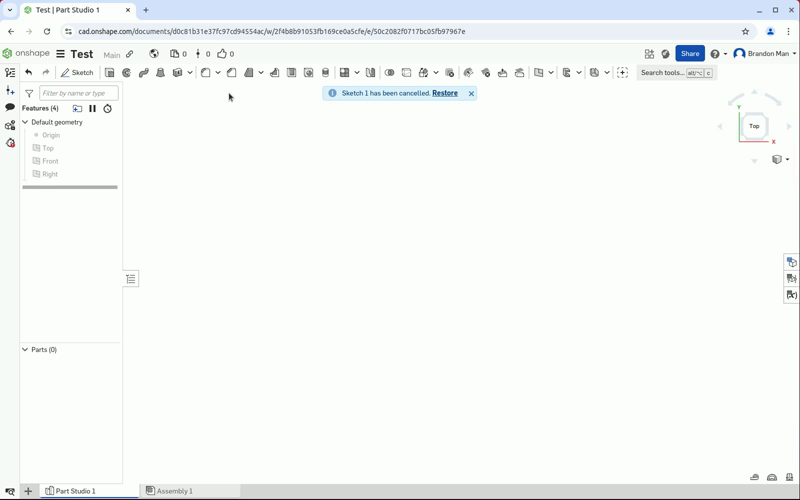
mouse_move(73, 352)
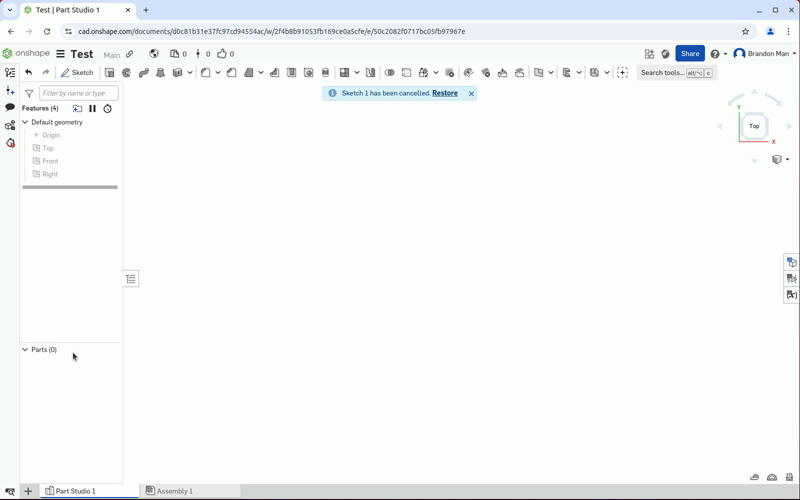
key(y)
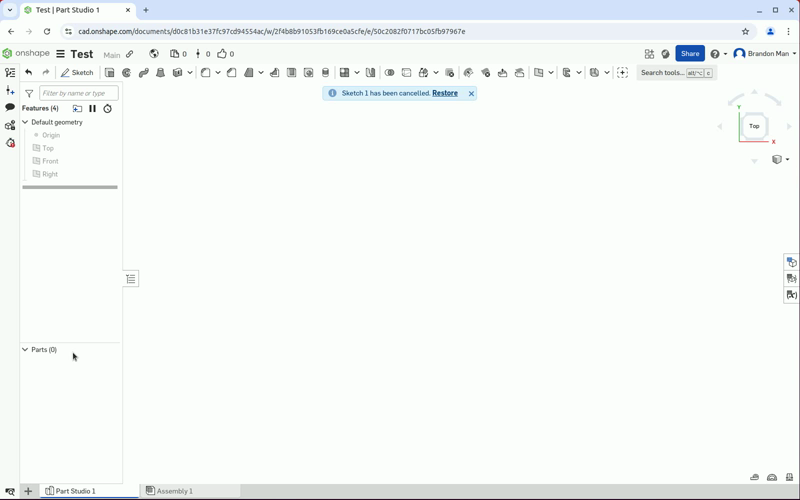
key(shift+p)
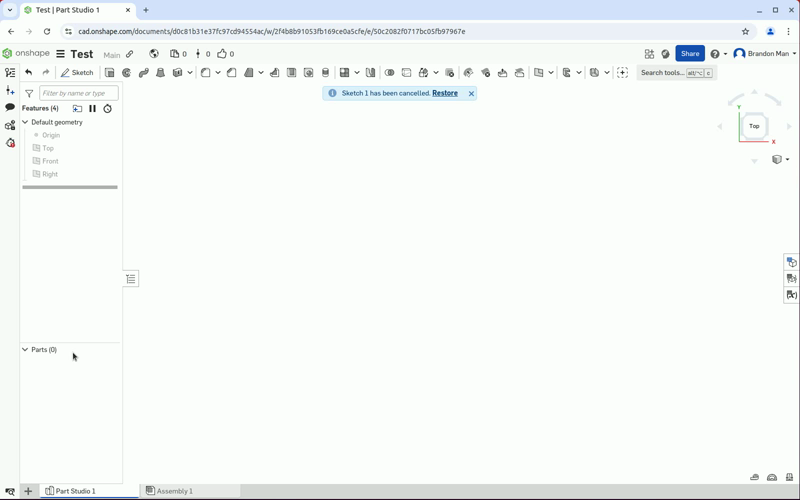
key(space)
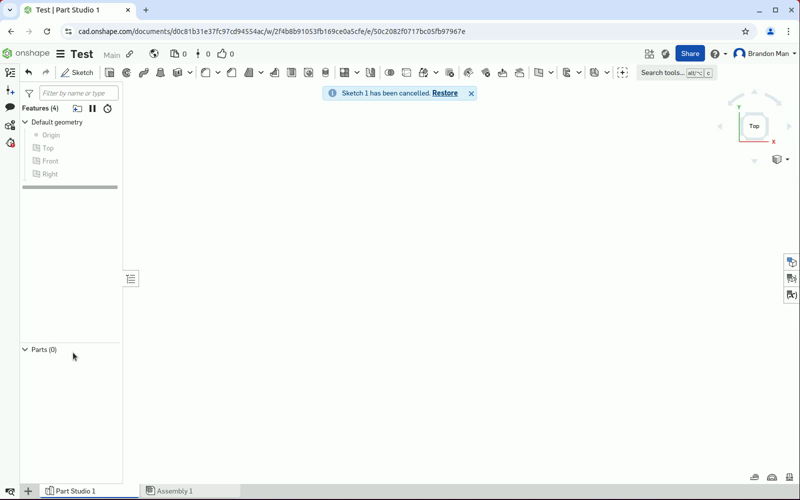
key_down(shift)
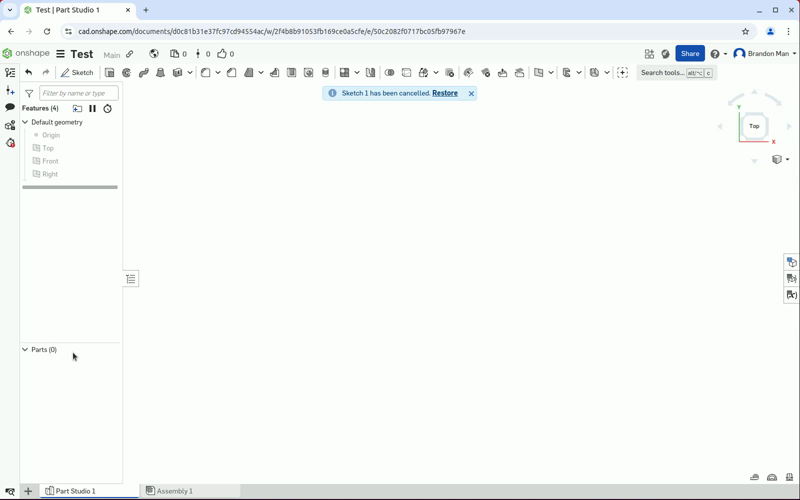
key(up)
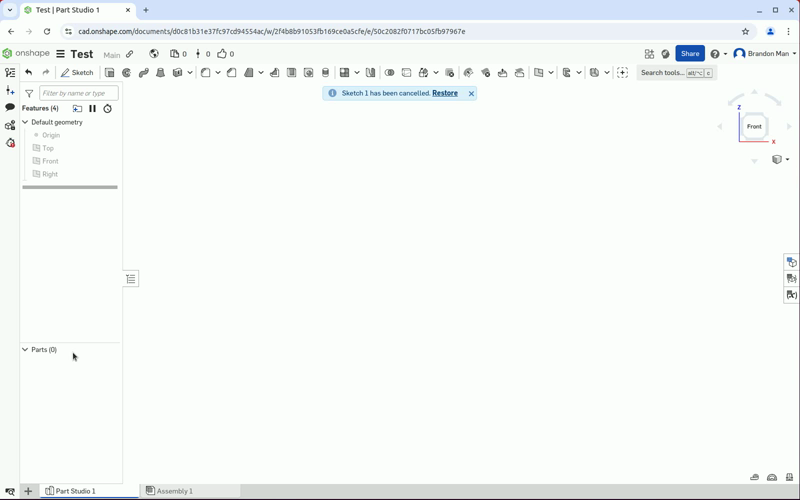
key_up(shift)
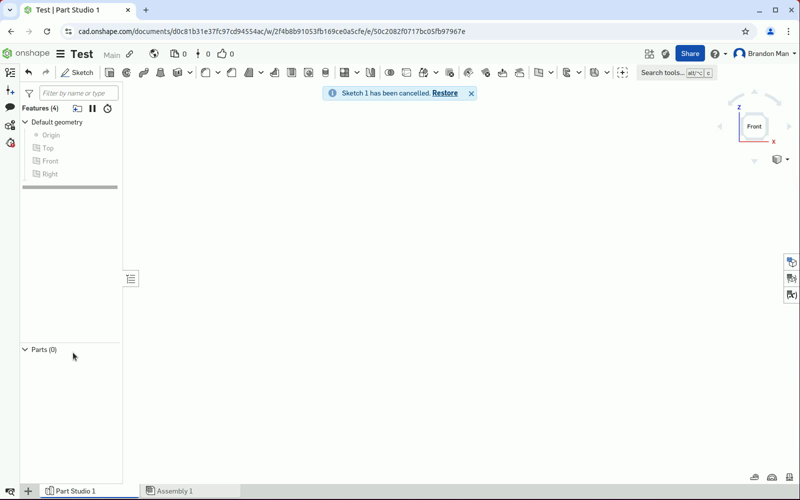
key(space)
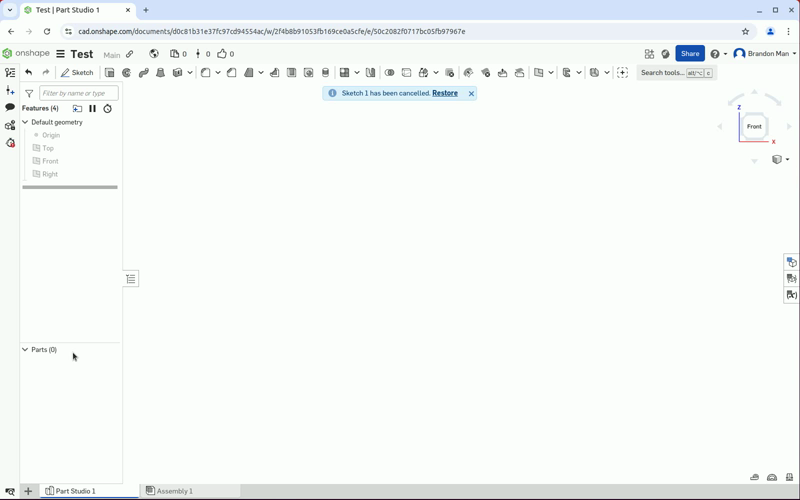
key_down(shift)
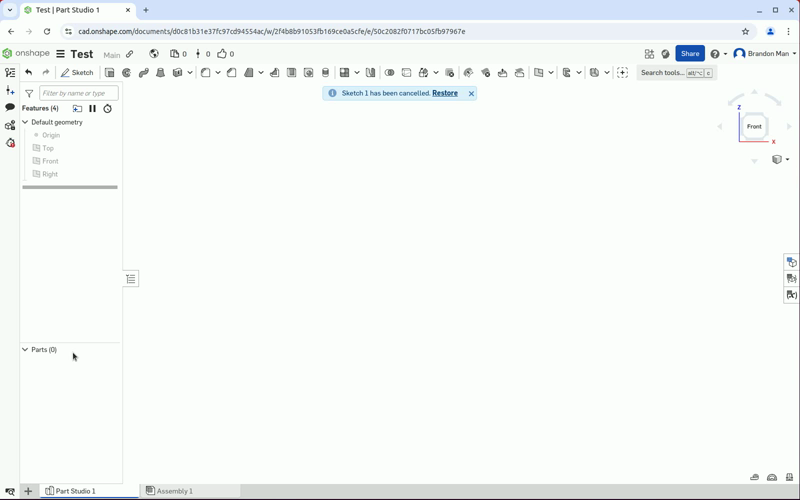
key(left)
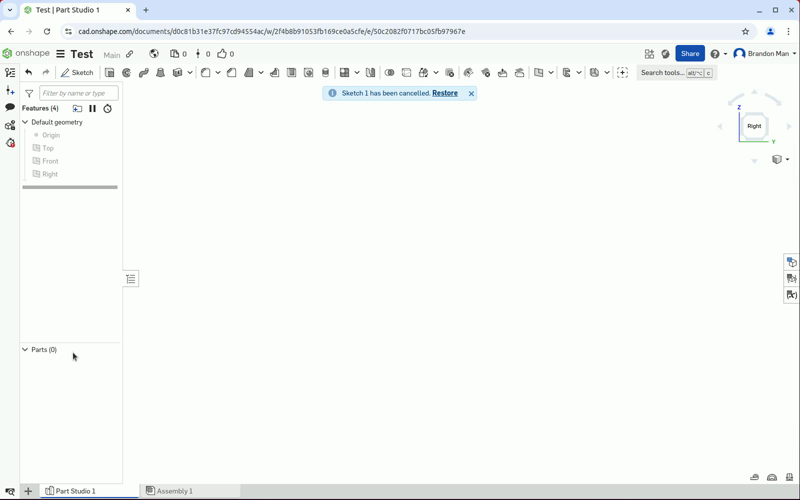
key_up(shift)
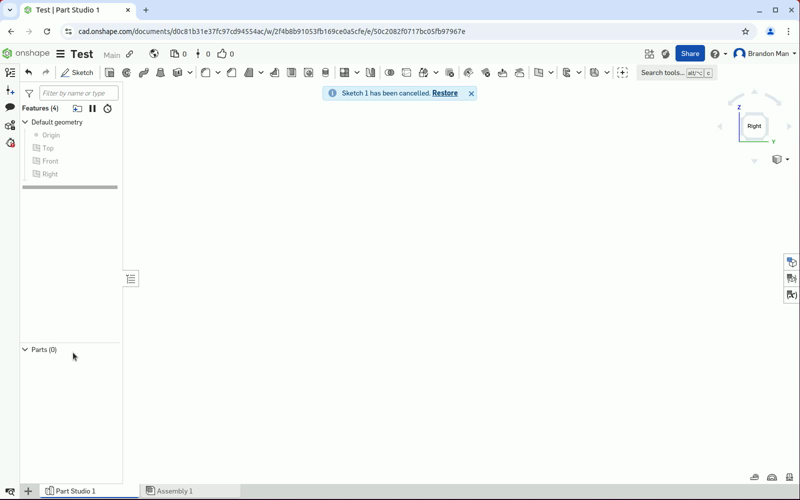
mouse_move(73, 352)
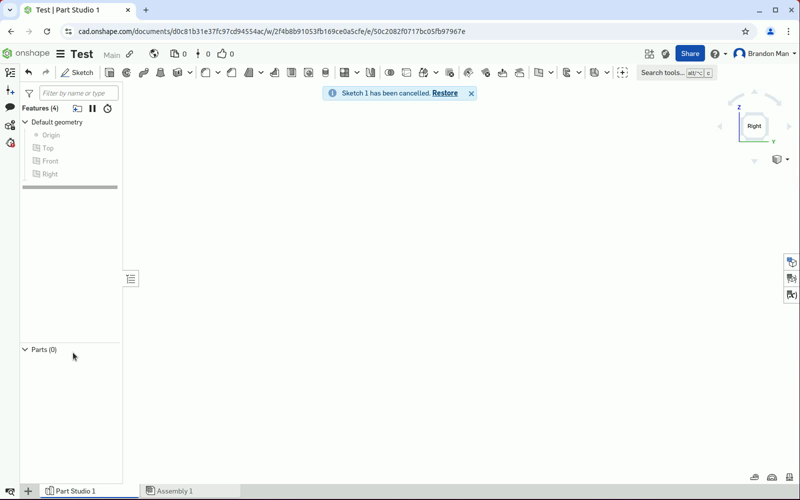
key(shift+y)
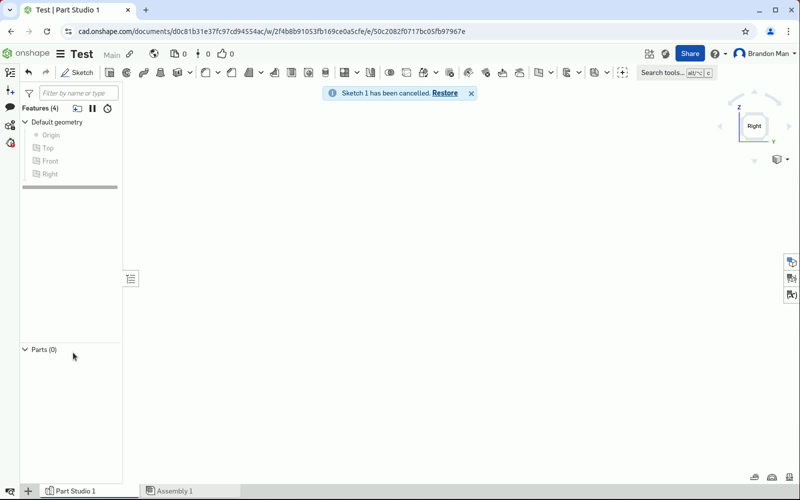
key(shift+s)
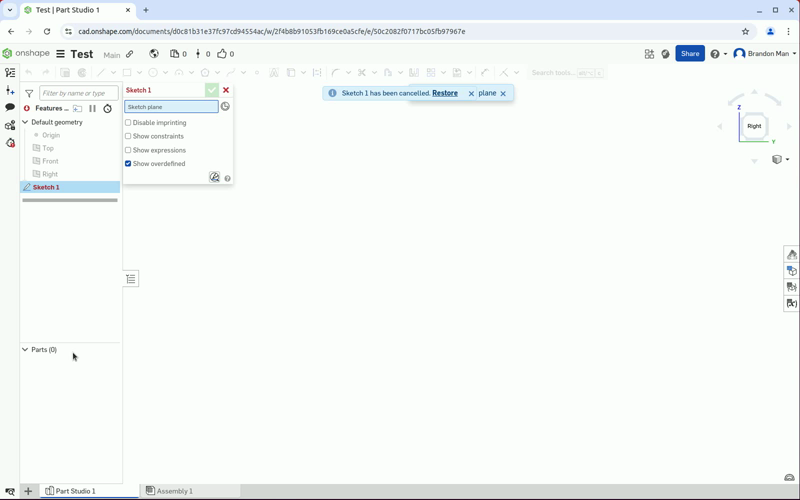
mouse_move(73, 176)
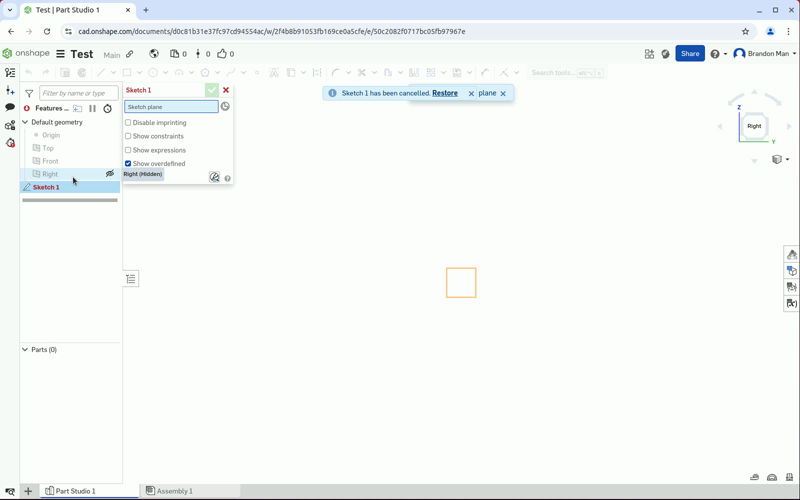
click(73, 176)
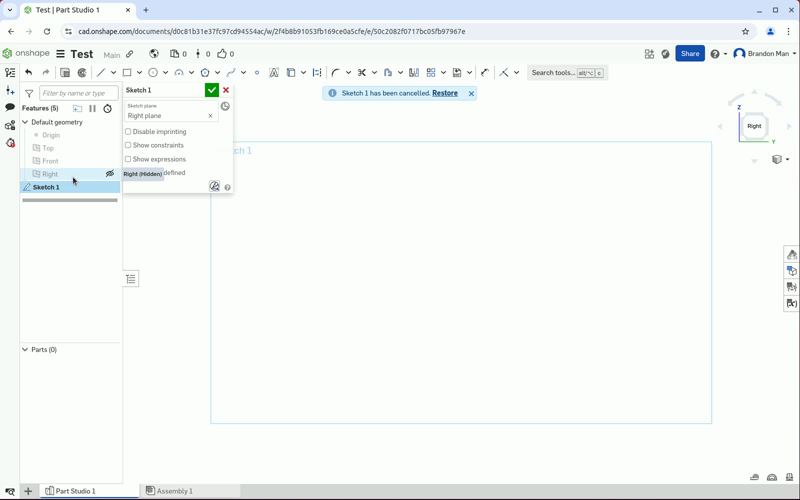
mouse_move(73, 352)
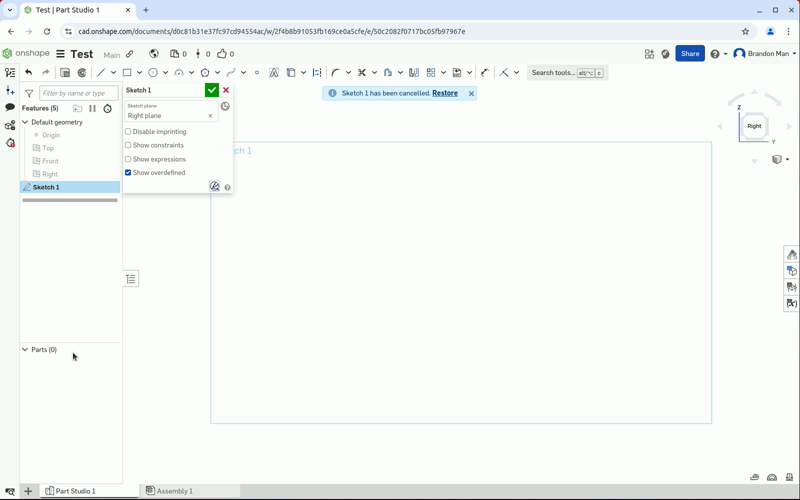
key(y)
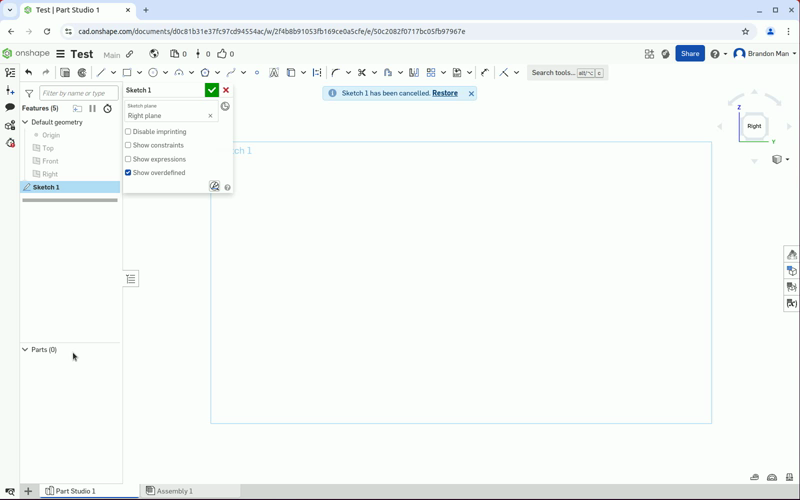
key(c)
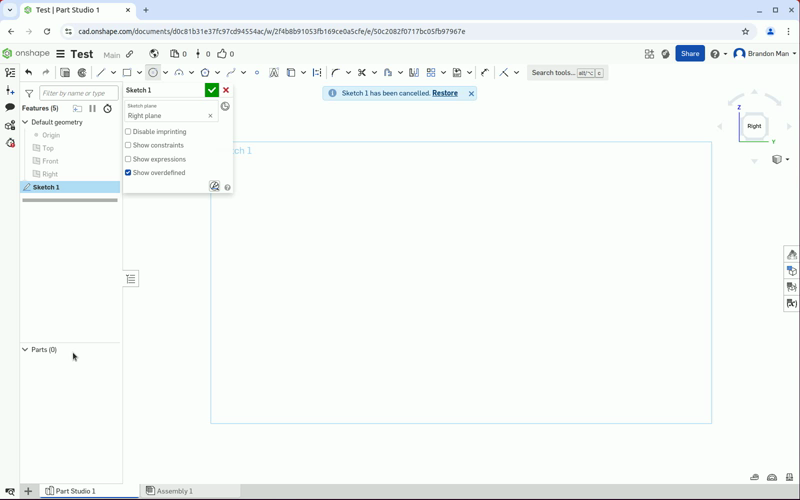
key_down(shift)
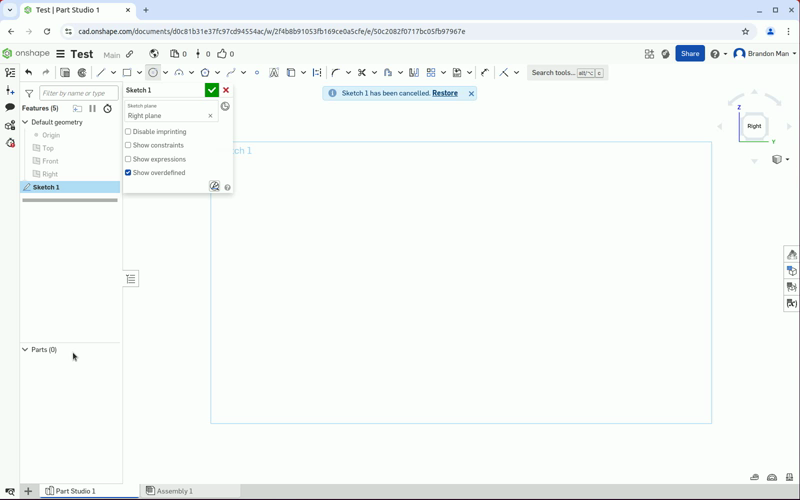
mouse_move(461, 282)
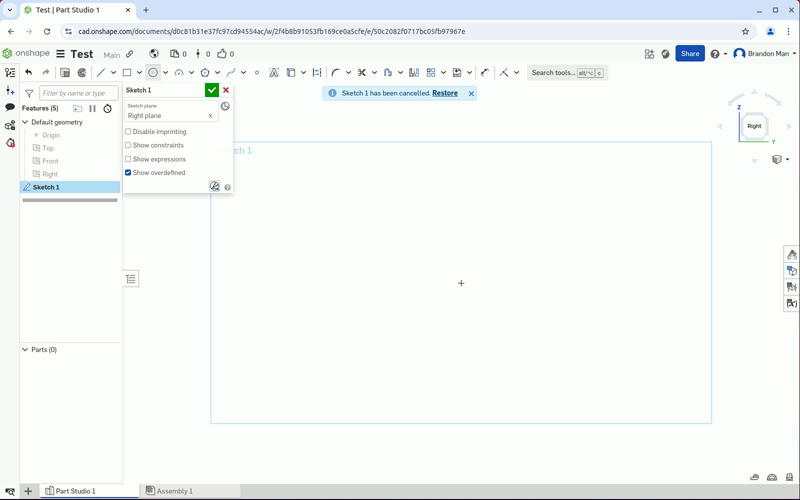
click(461, 282)
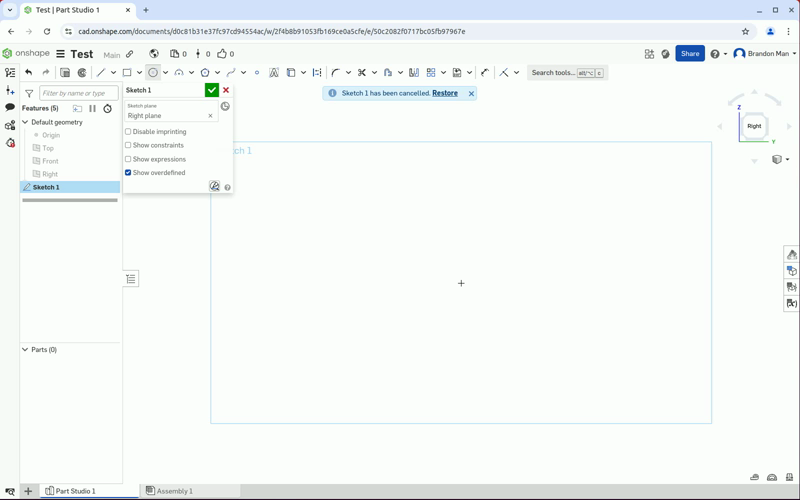
key_up(shift)
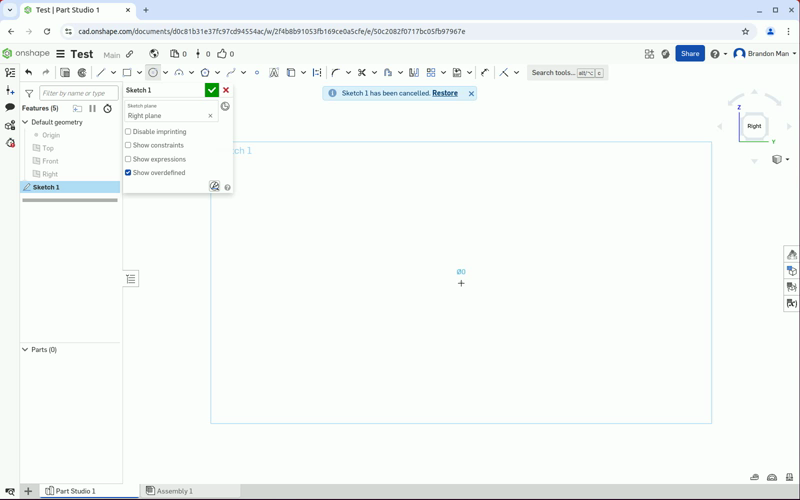
mouse_move(574, 282)
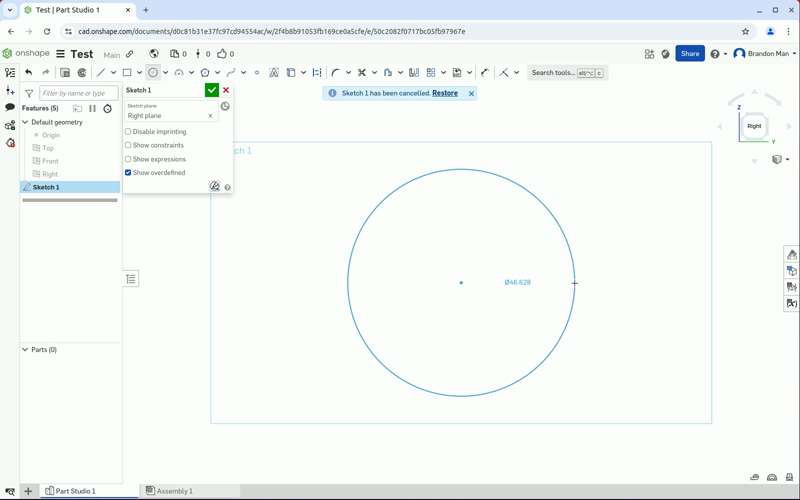
click(574, 282)
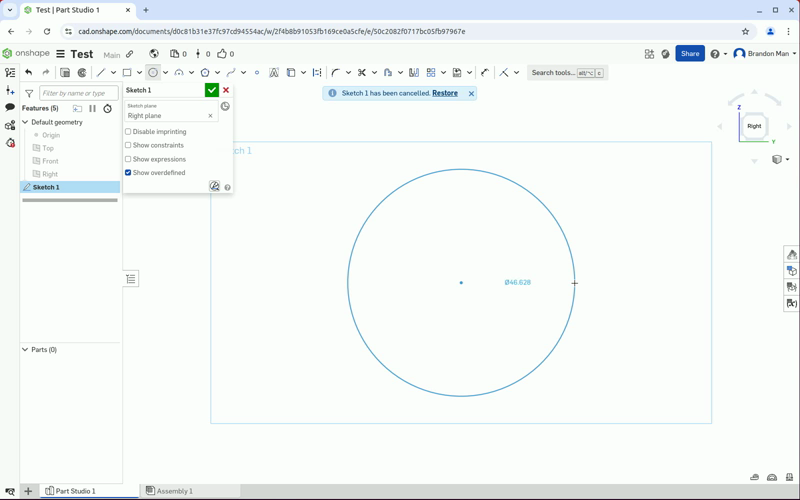
key(esc)
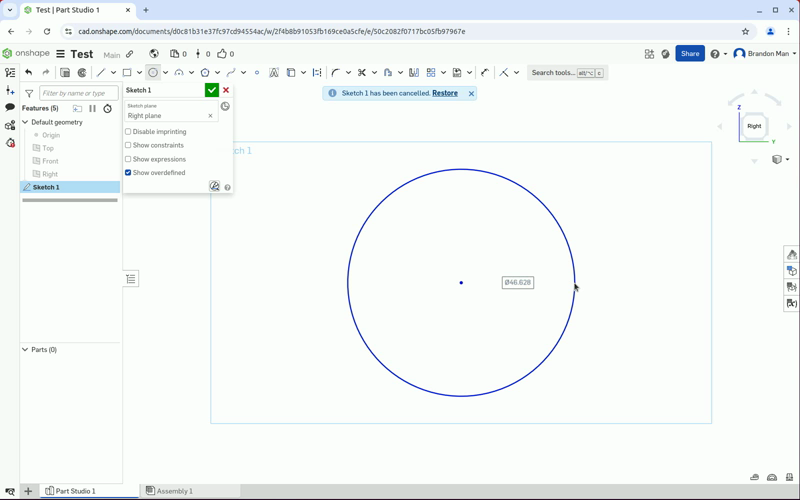
mouse_move(492, 231)
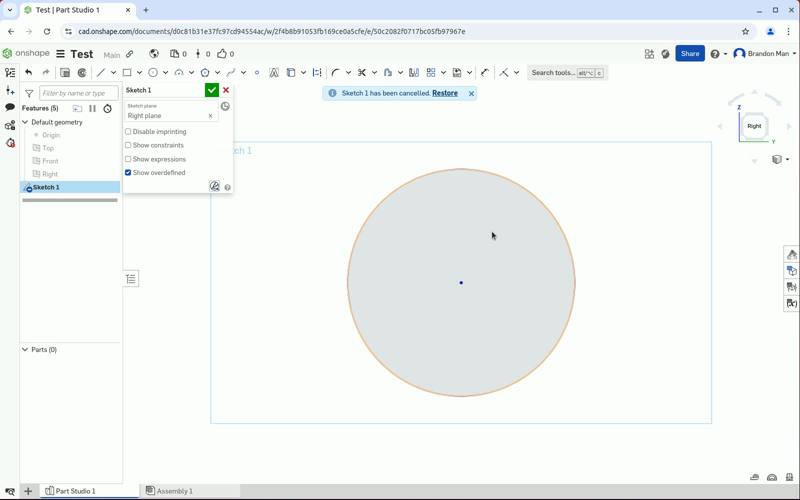
click(492, 231)
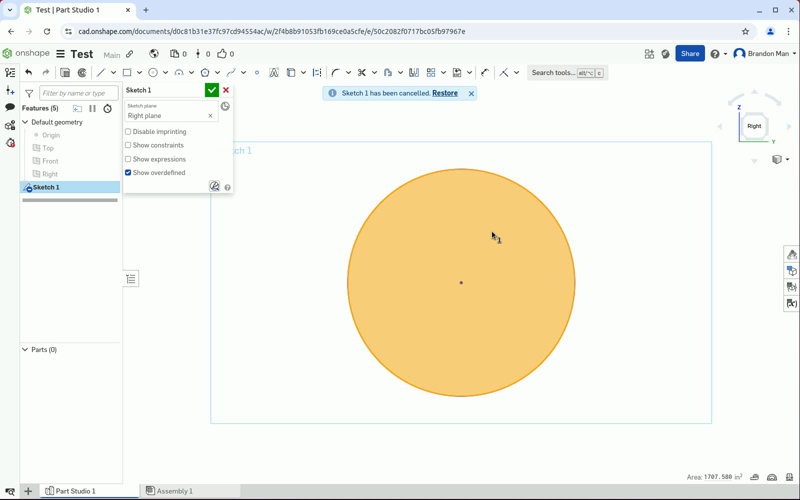
mouse_move(73, 352)
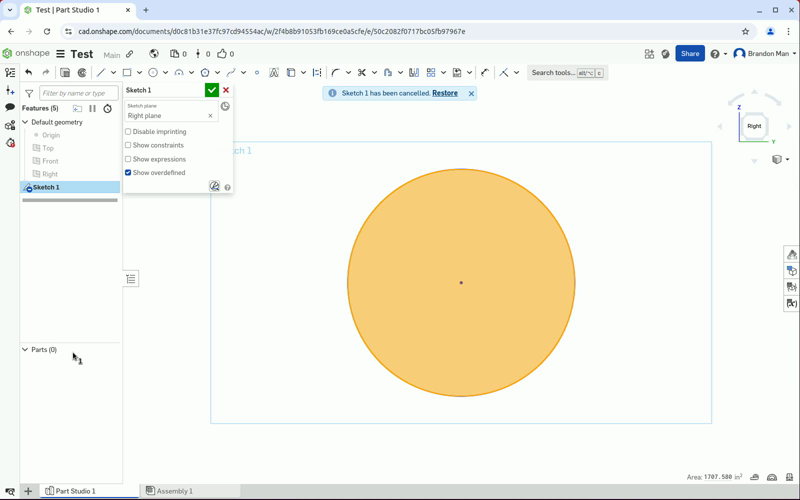
key(shift+y)
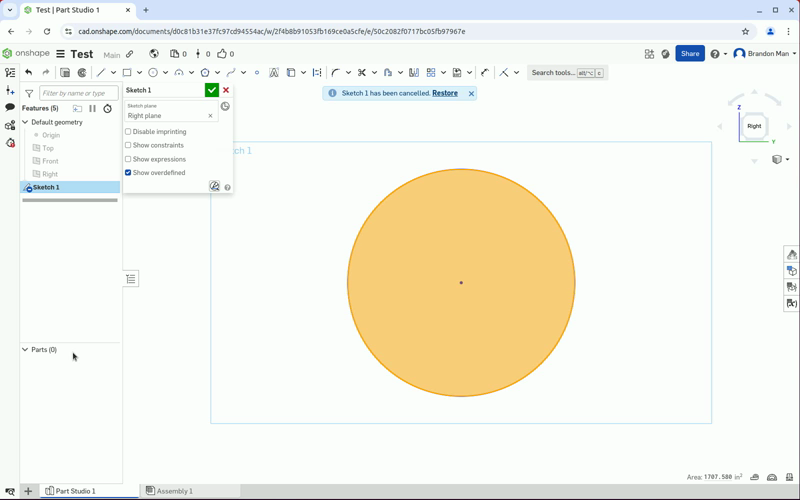
key(shift+e)
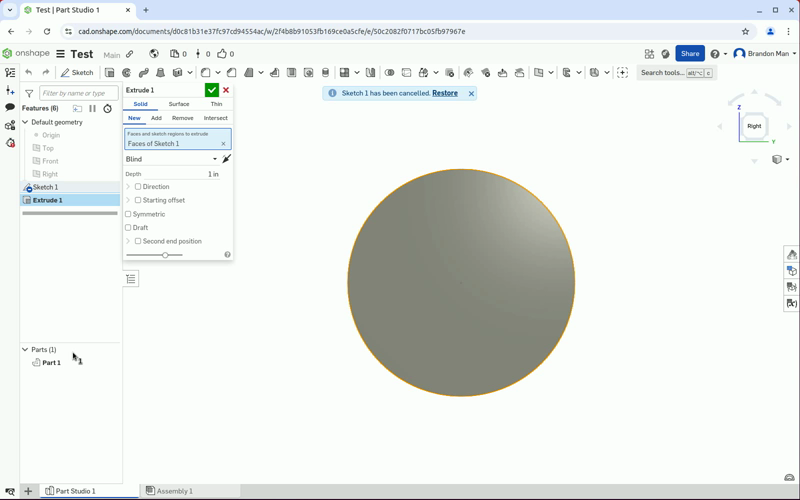
mouse_move(143, 106)
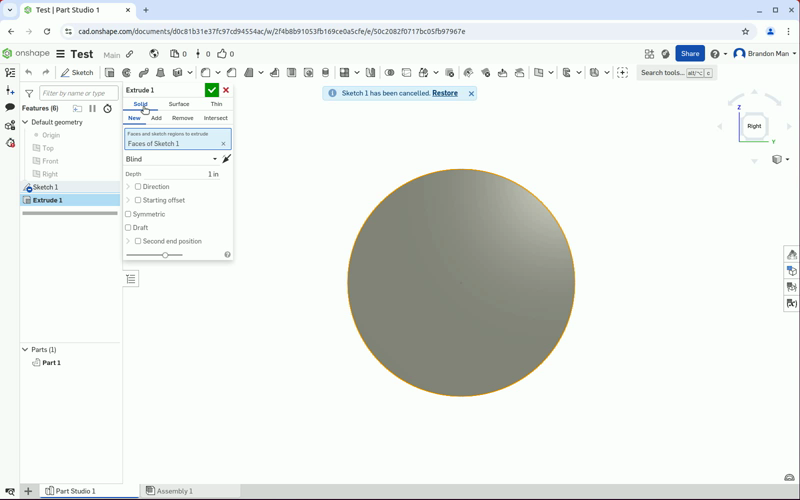
click(143, 106)
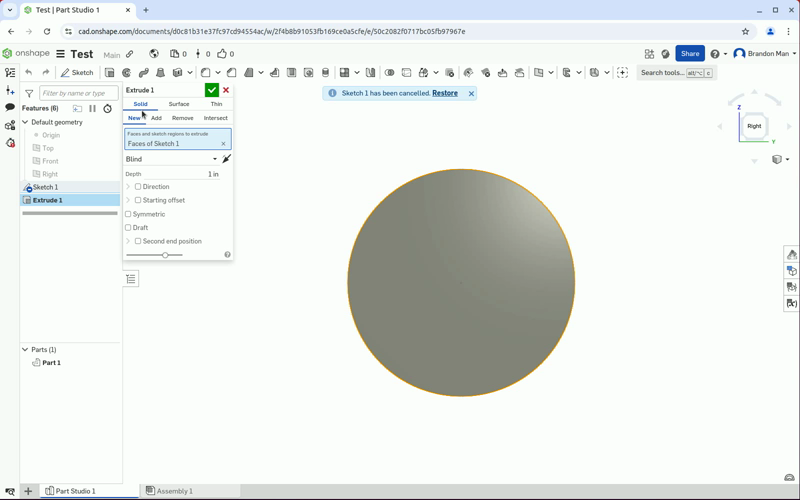
mouse_move(137, 120)
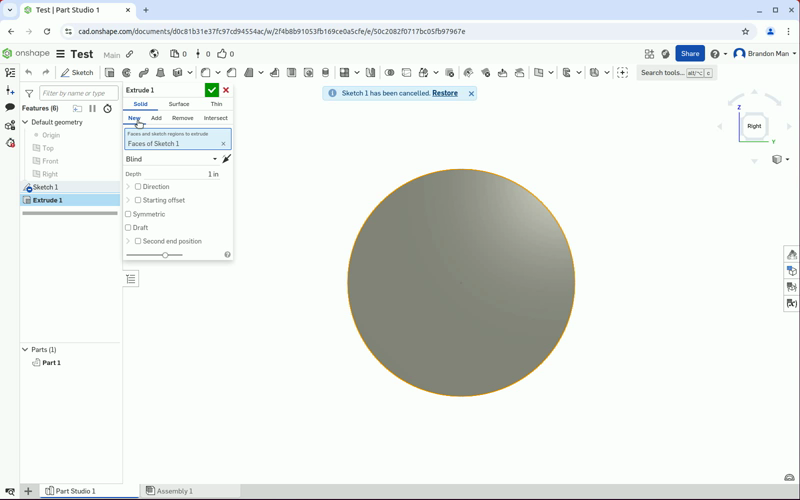
click(137, 120)
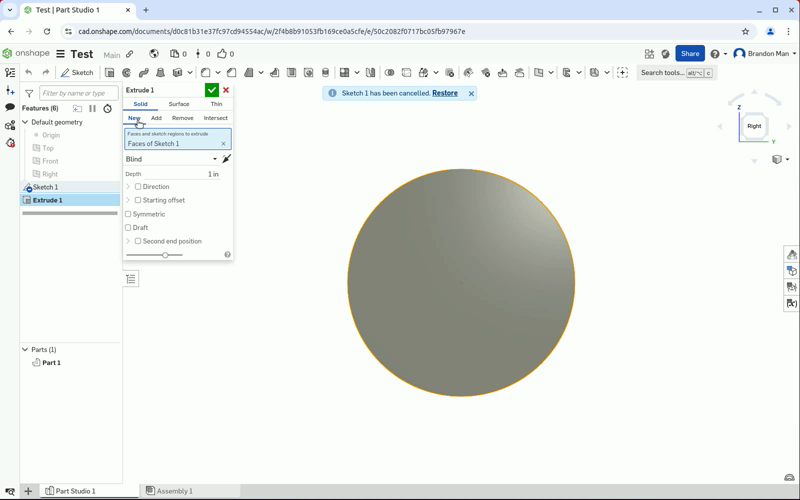
key(tab, 4)
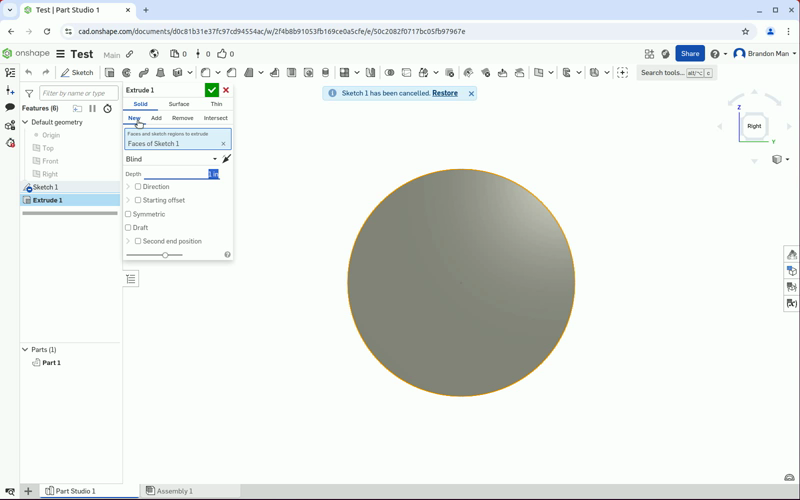
text(17.331)
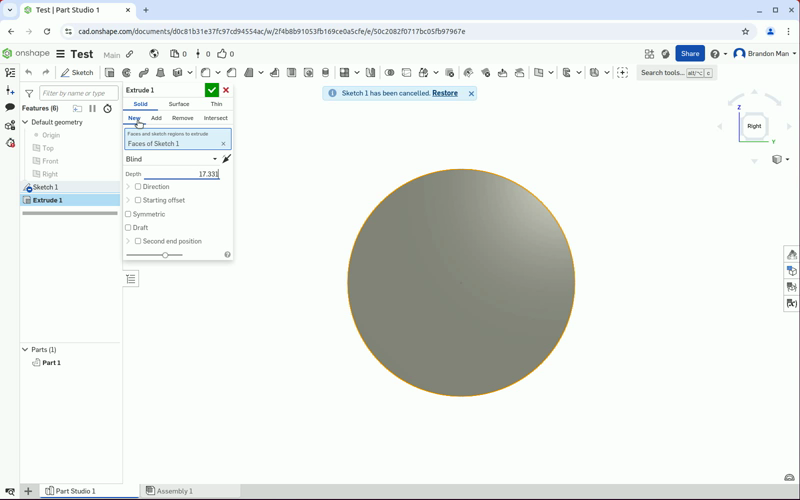
key(enter)
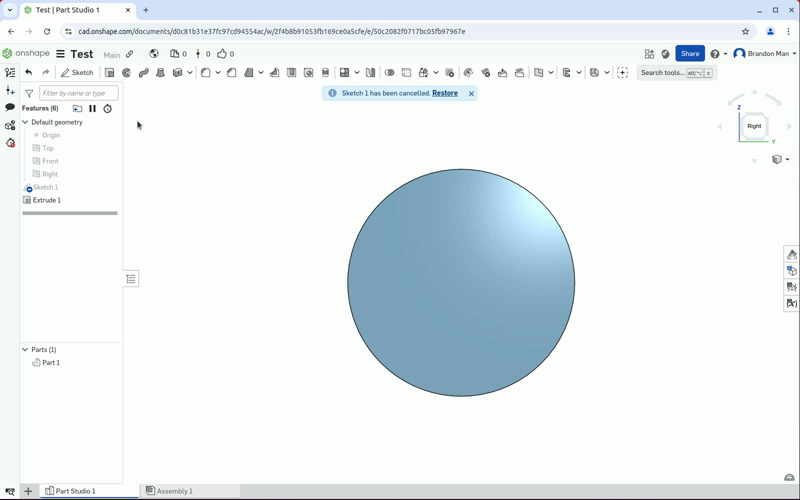
key(shift+h)
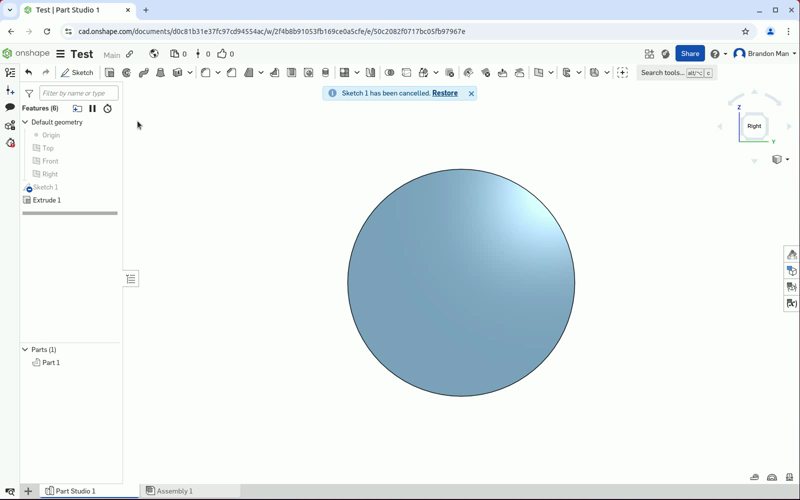
key(shift+h)
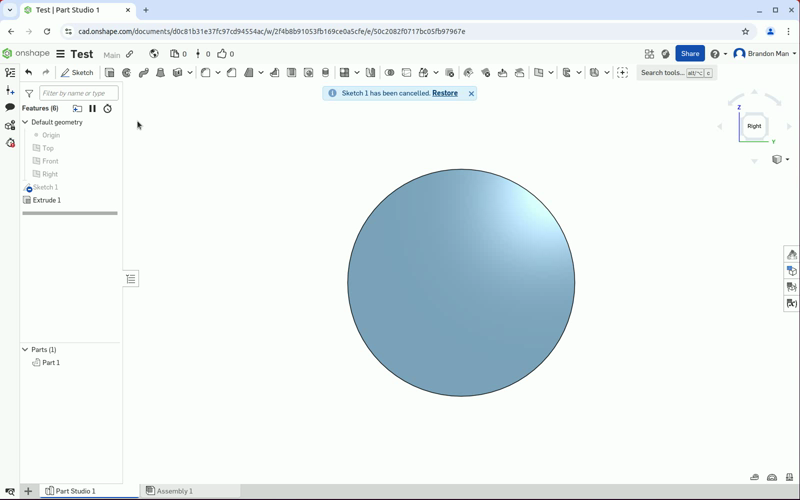
mouse_move(73, 189)
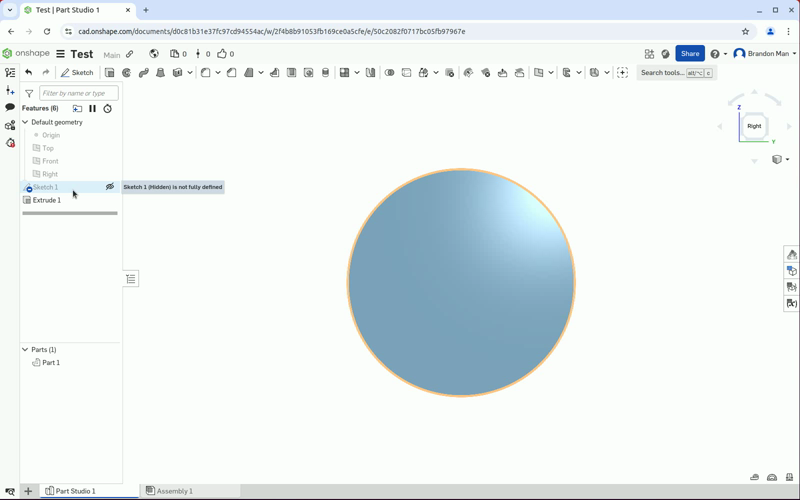
click(73, 189)
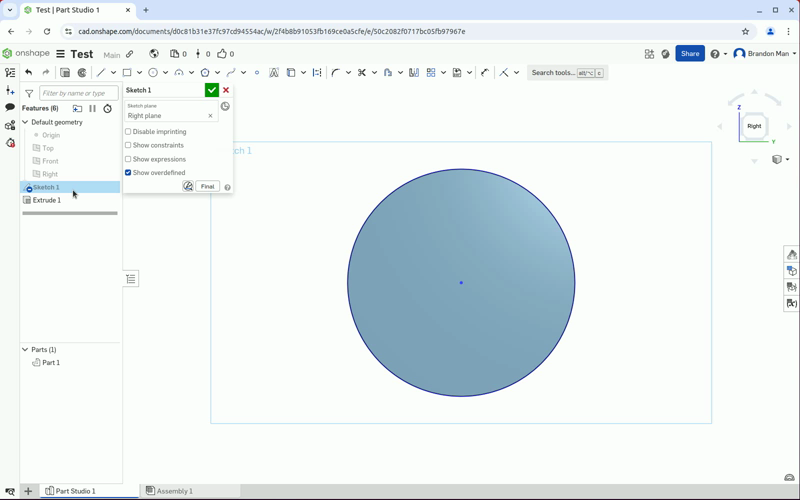
mouse_move(229, 92)
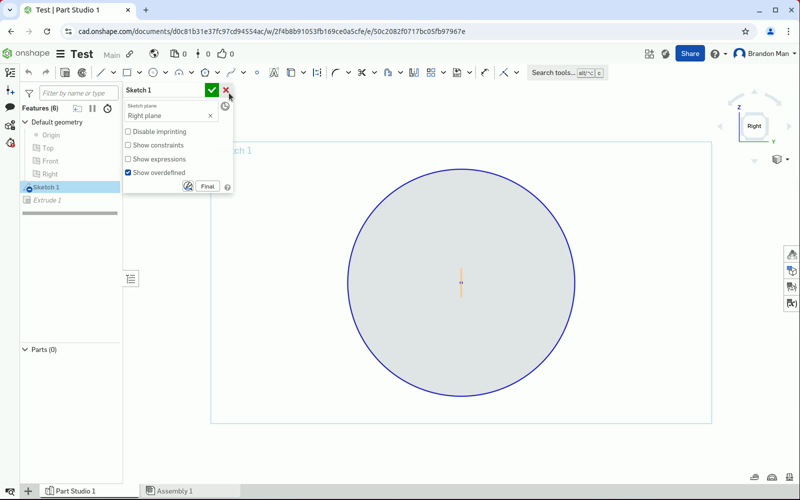
click(229, 92)
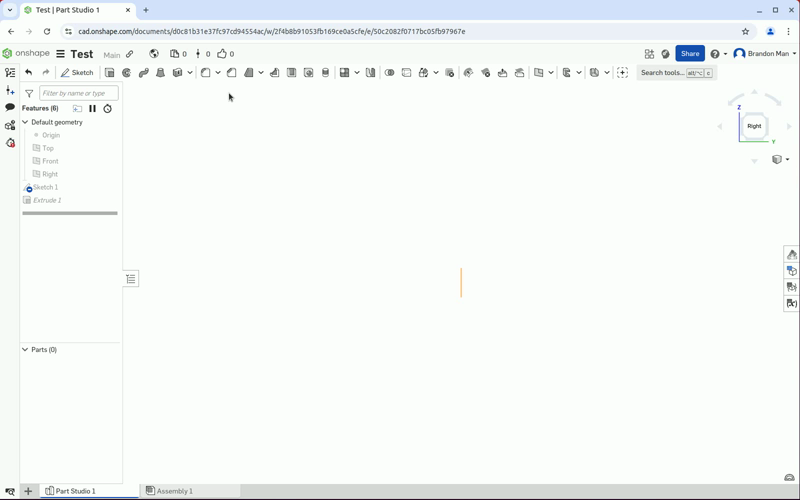
mouse_move(541, 75)
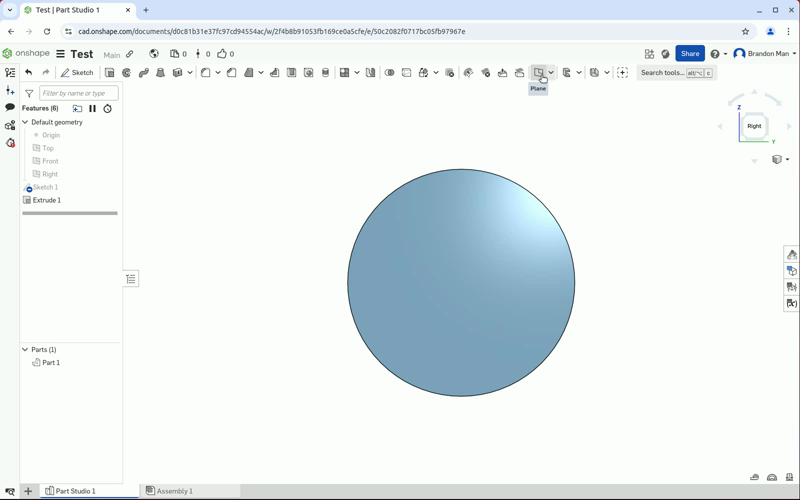
click(541, 75)
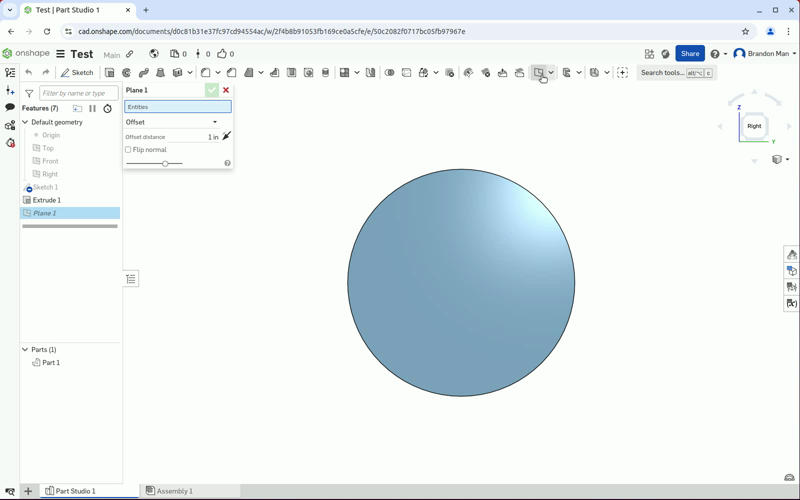
mouse_move(73, 176)
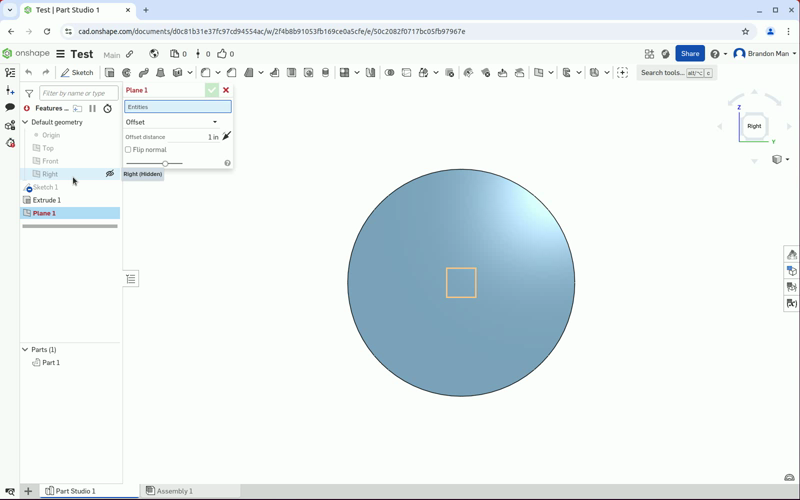
click(73, 176)
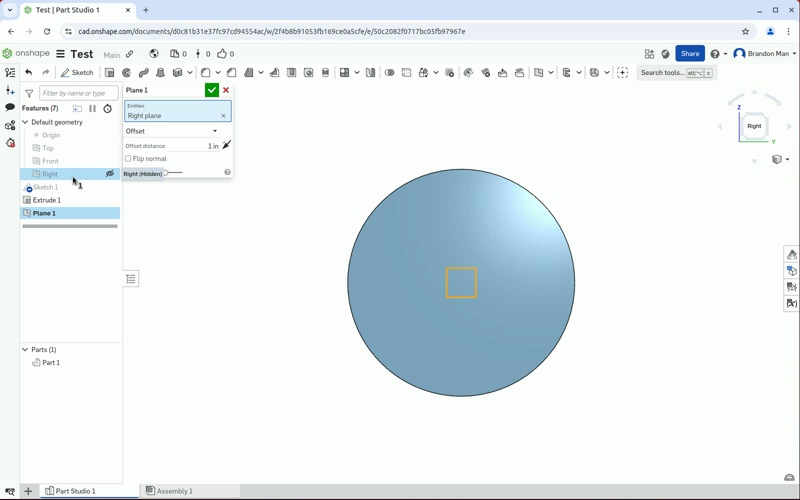
key(tab, 2)
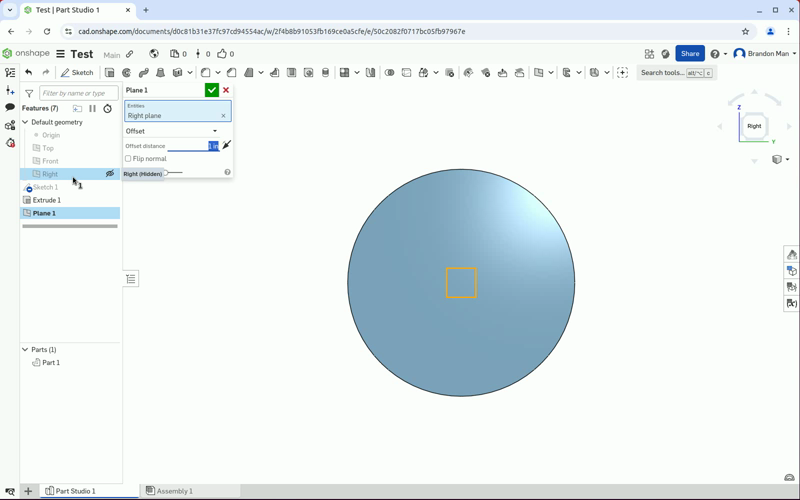
text(17.316)
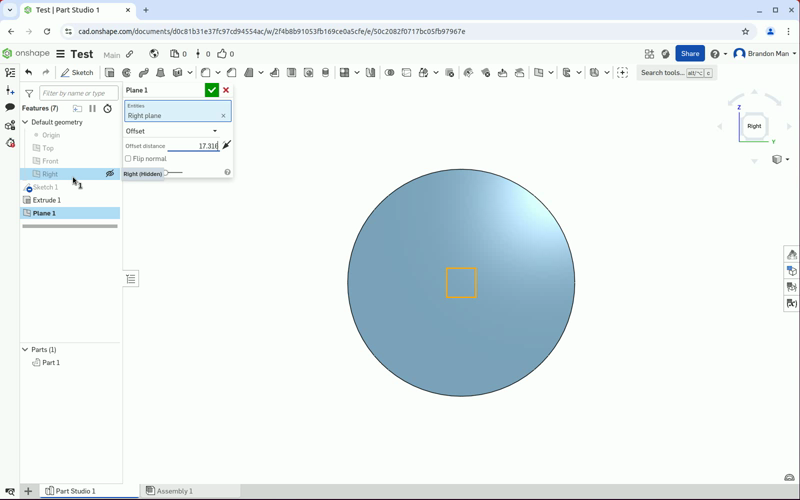
key(enter, 2)
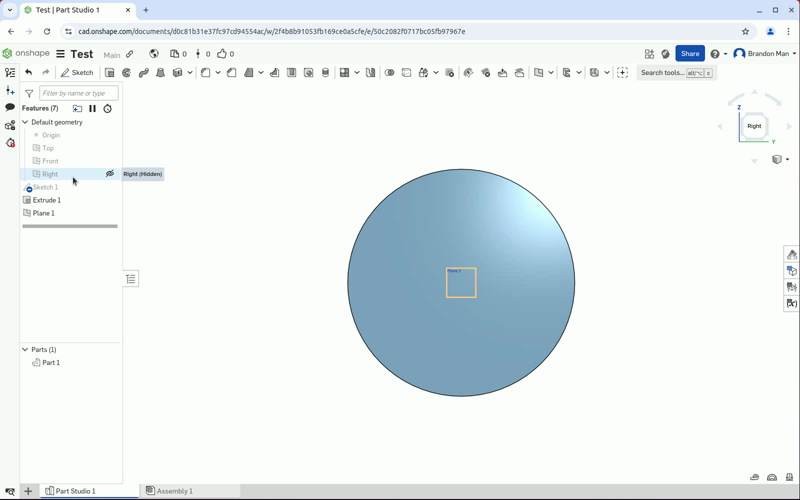
key(shift+s)
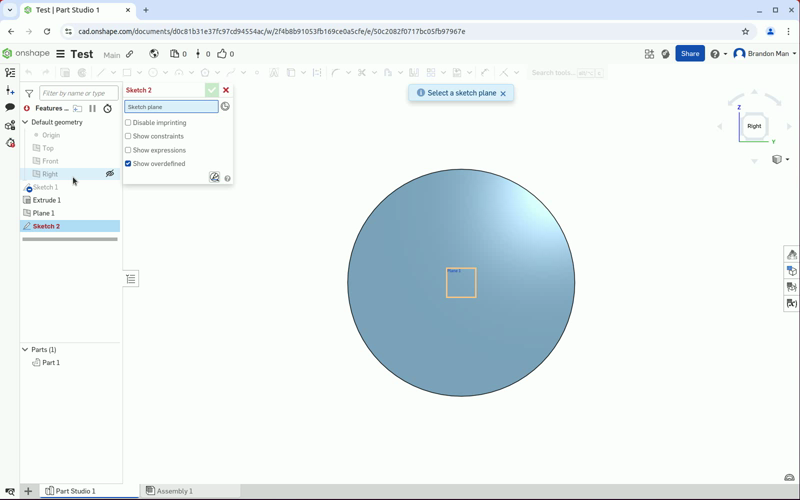
mouse_move(73, 215)
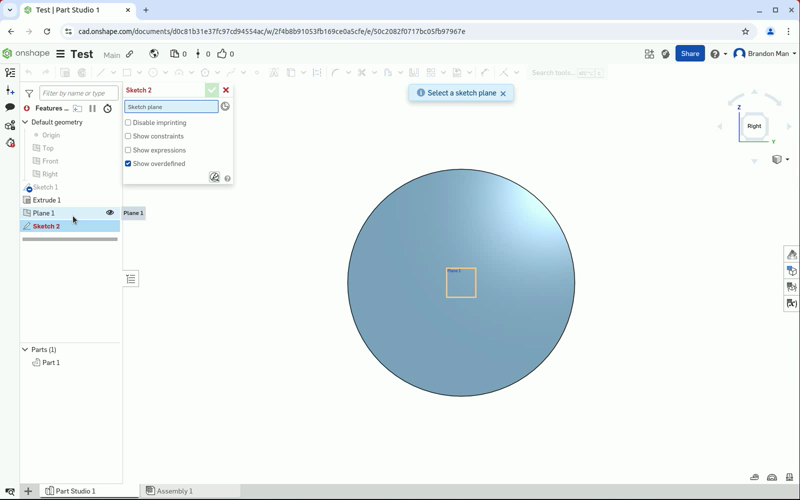
click(73, 215)
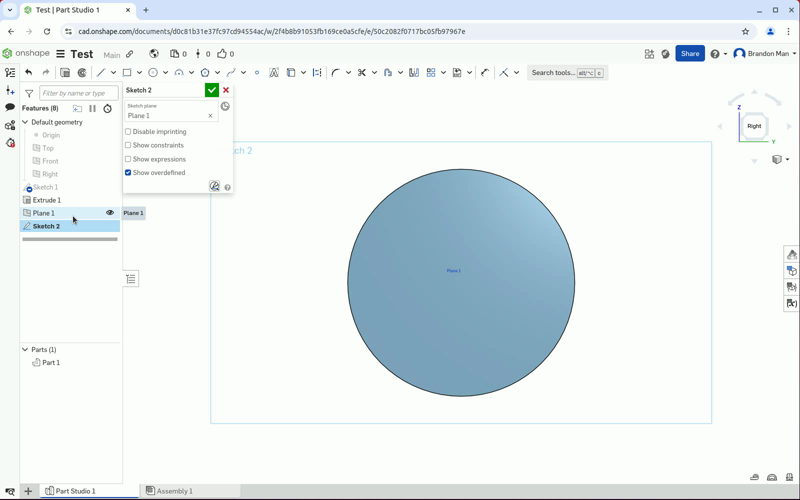
mouse_move(73, 352)
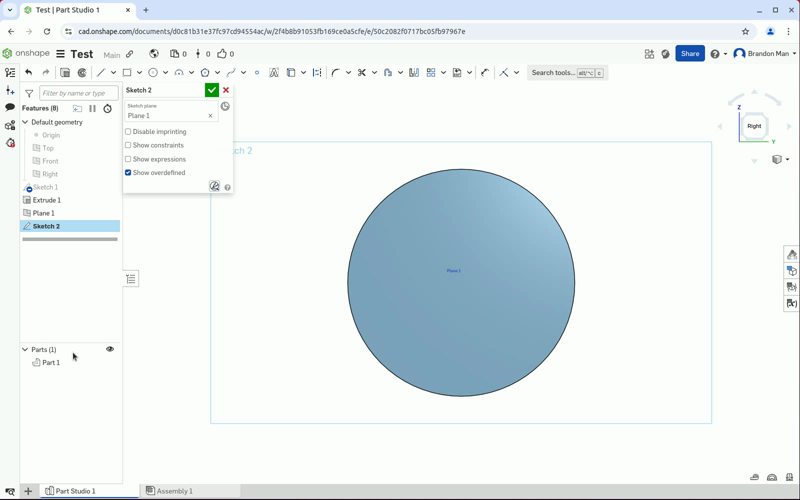
key(y)
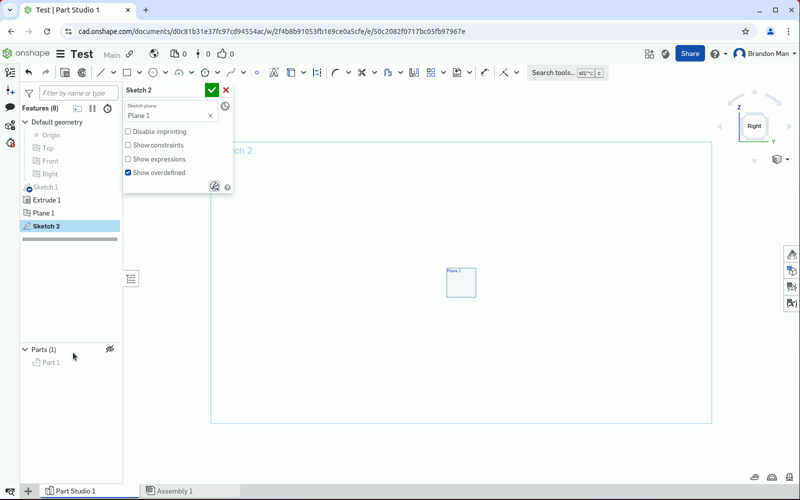
key(c)
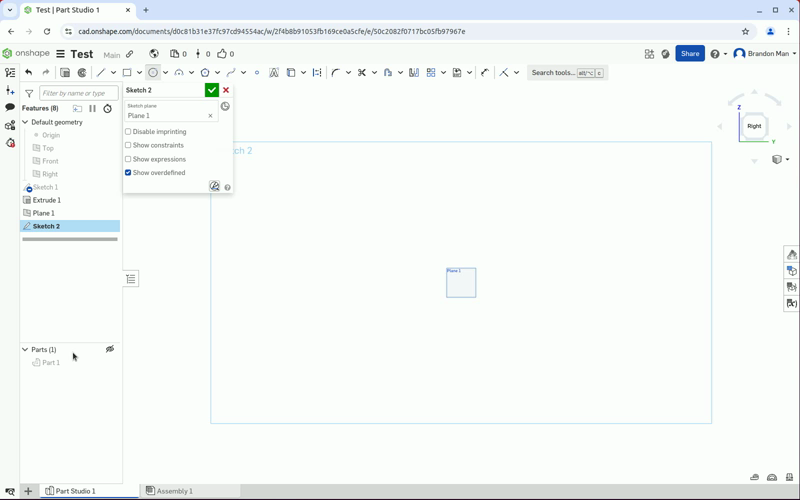
key_down(shift)
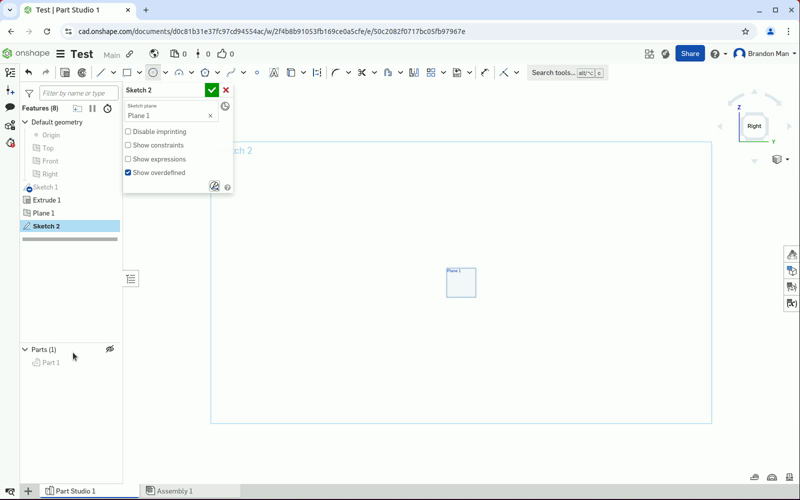
mouse_move(461, 282)
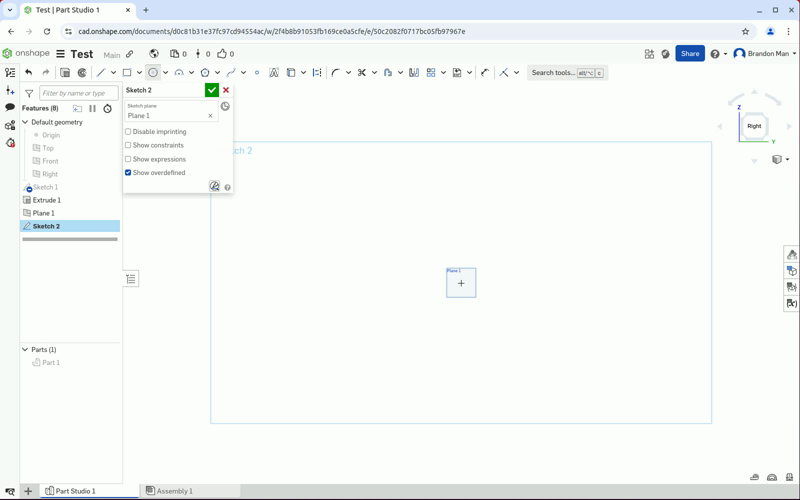
click(461, 282)
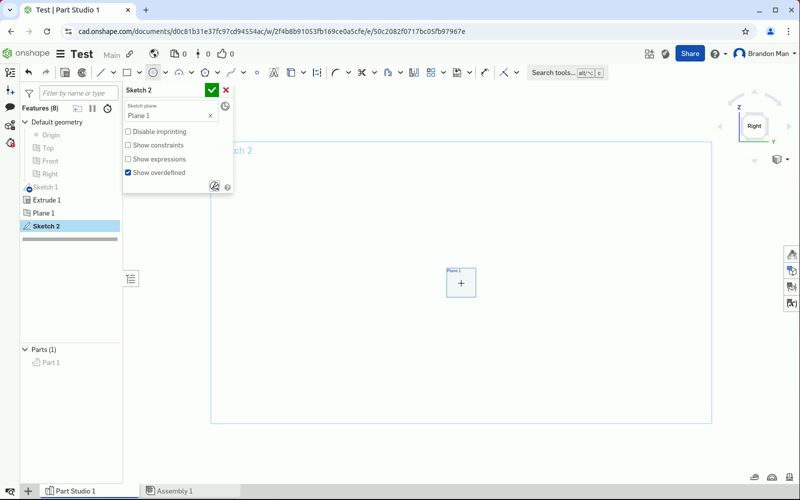
key_up(shift)
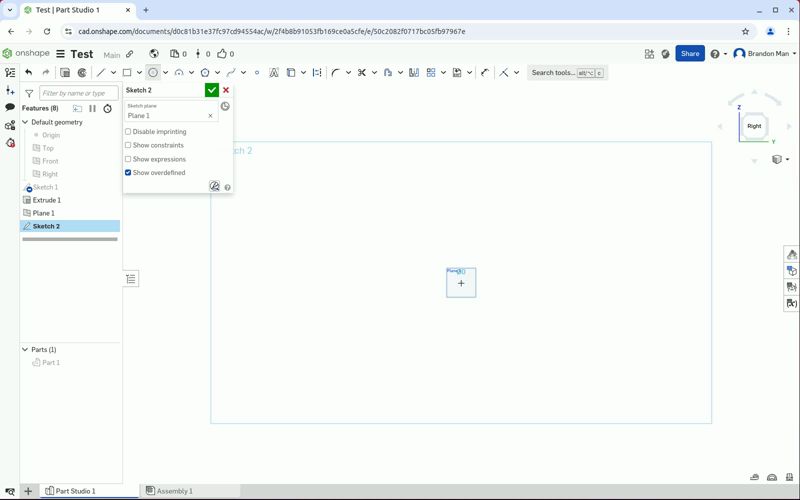
mouse_move(560, 282)
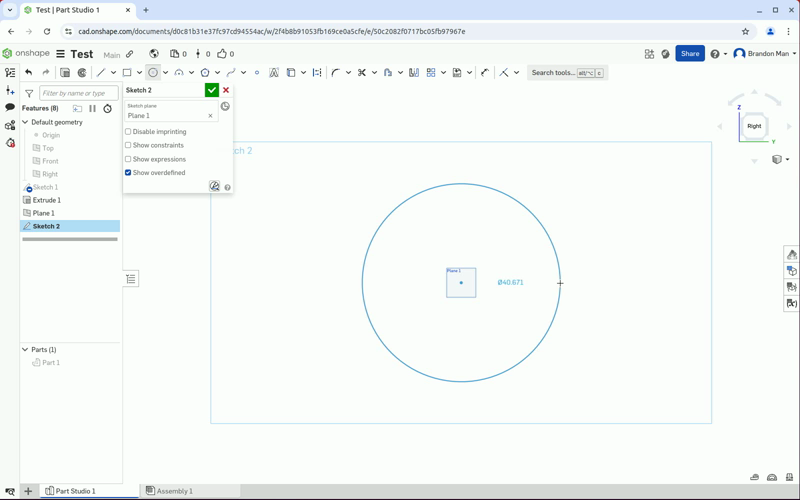
click(560, 282)
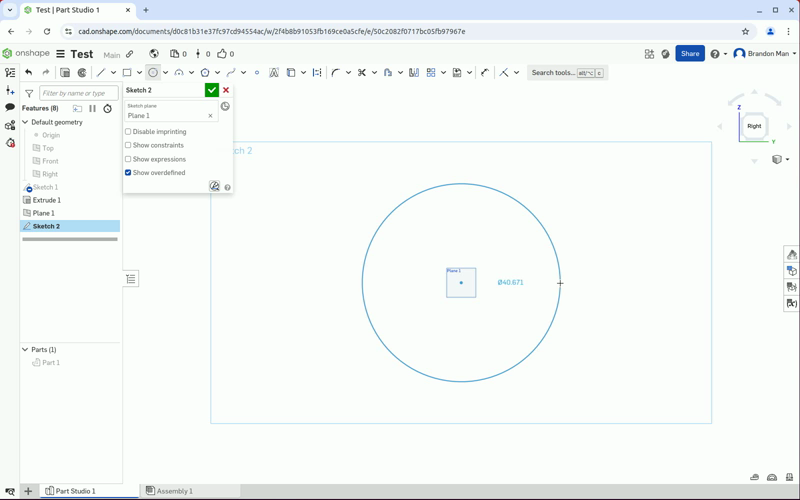
key(esc)
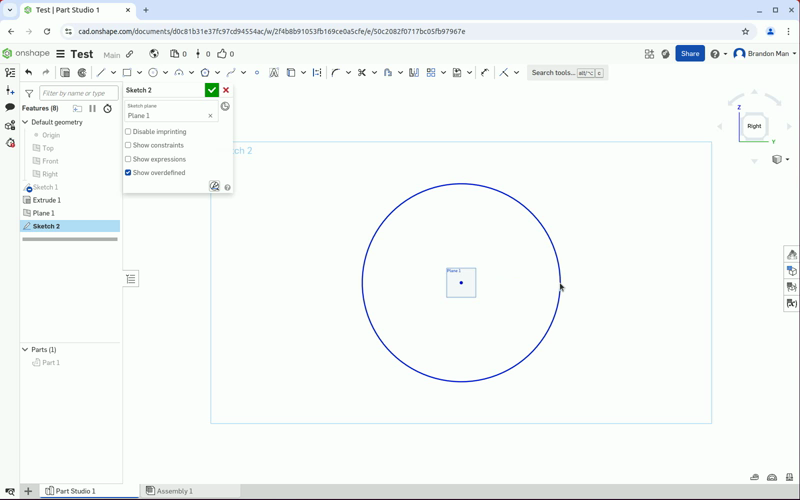
key(c)
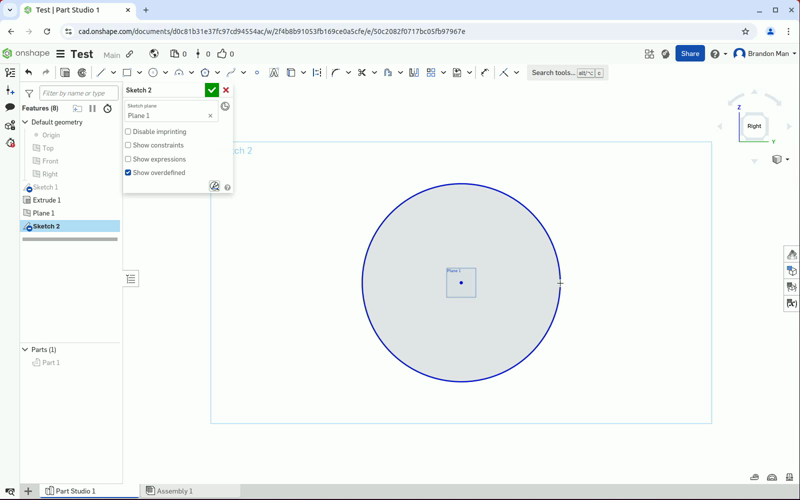
key_down(shift)
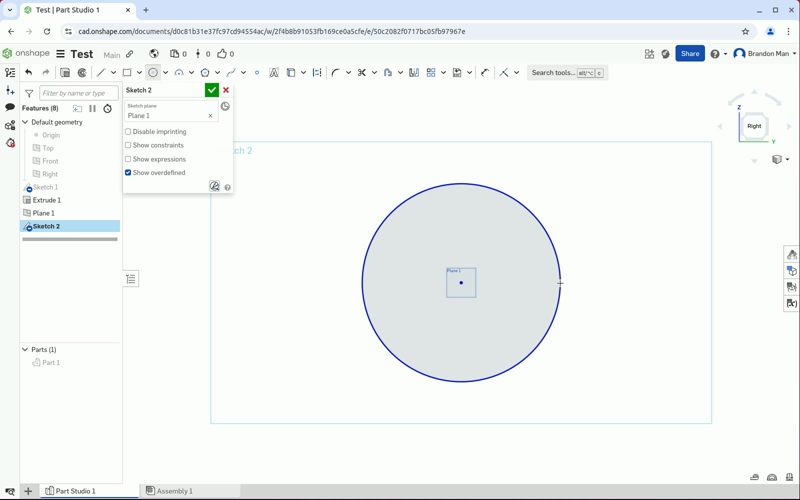
mouse_move(461, 282)
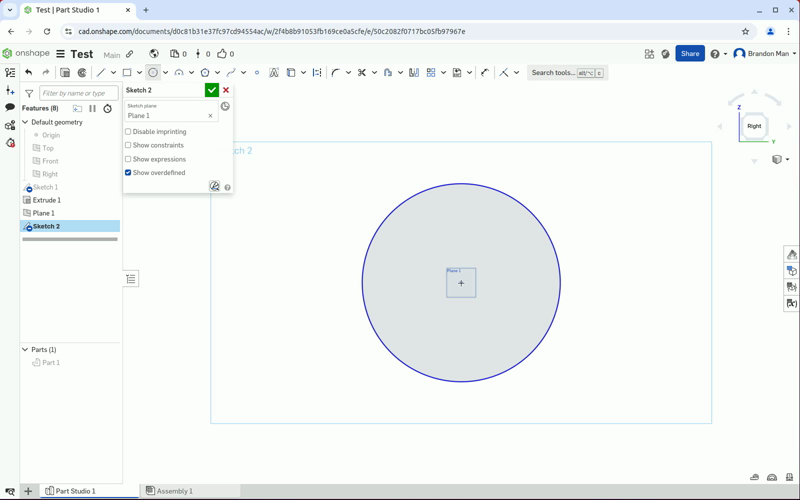
click(461, 282)
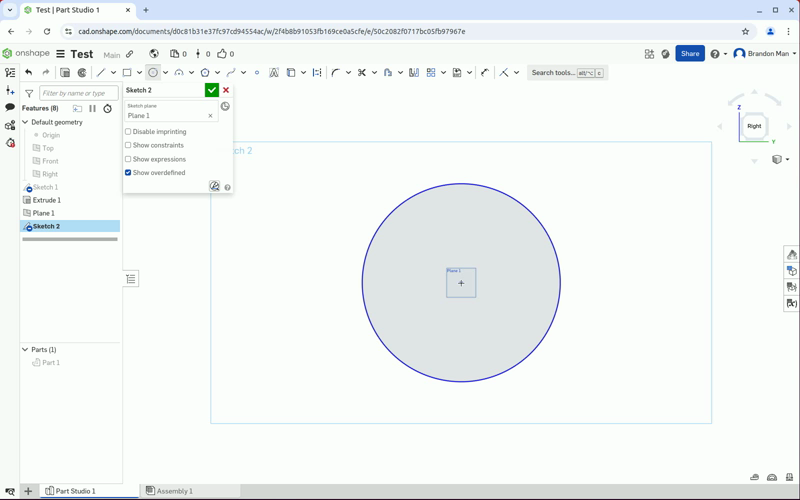
key_up(shift)
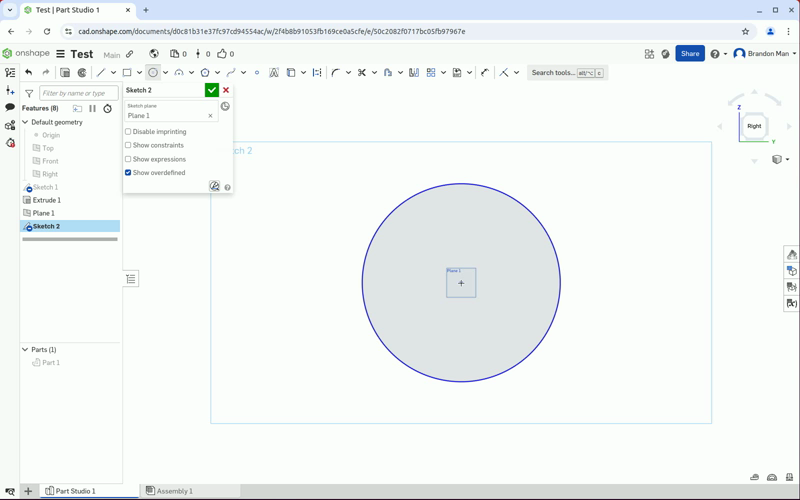
mouse_move(475, 282)
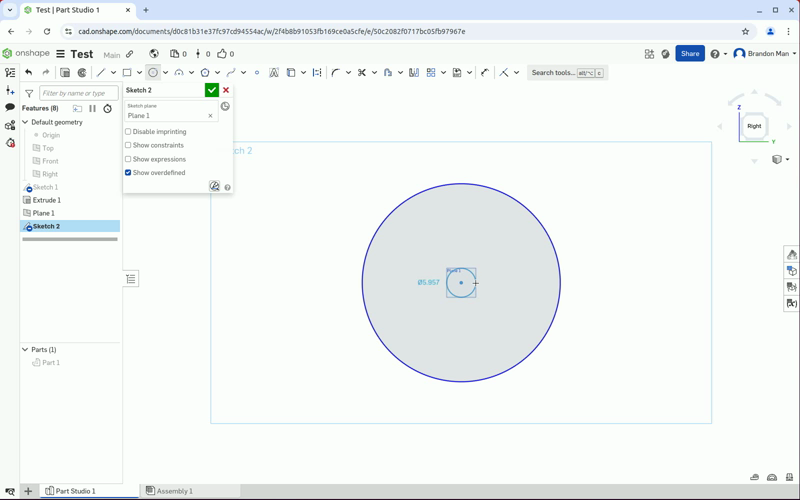
click(475, 282)
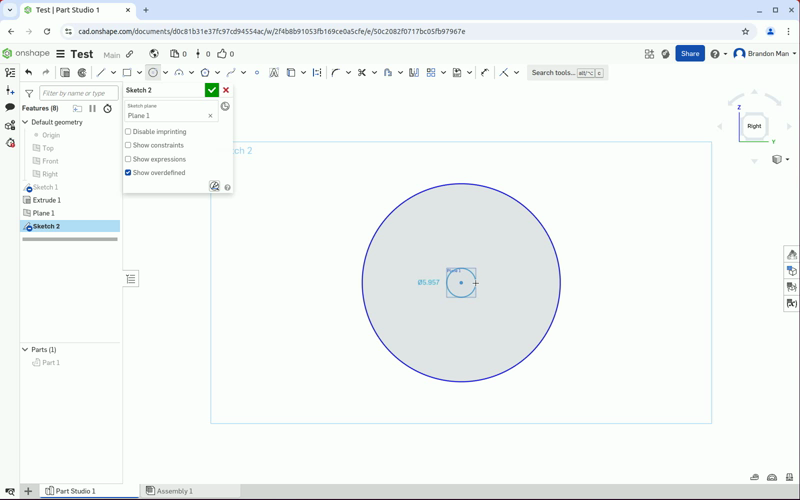
key(esc)
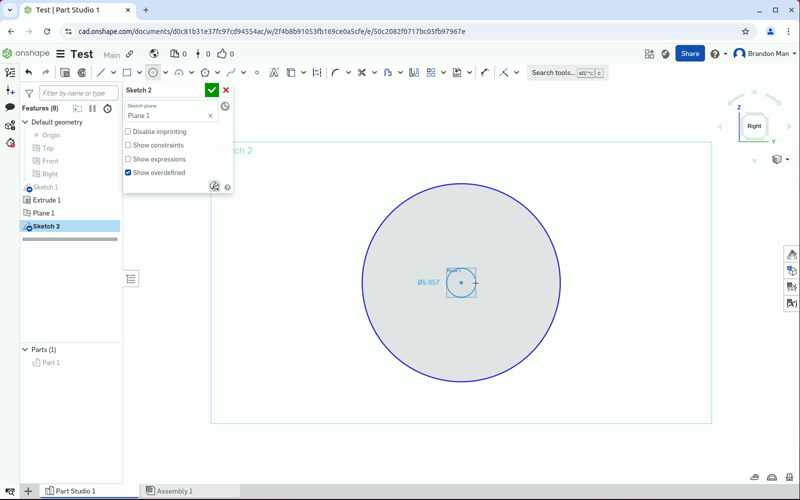
mouse_move(500, 349)
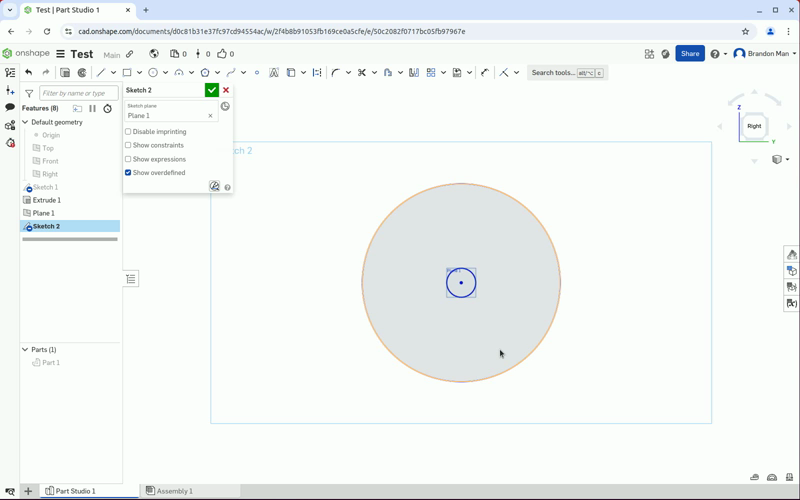
click(500, 349)
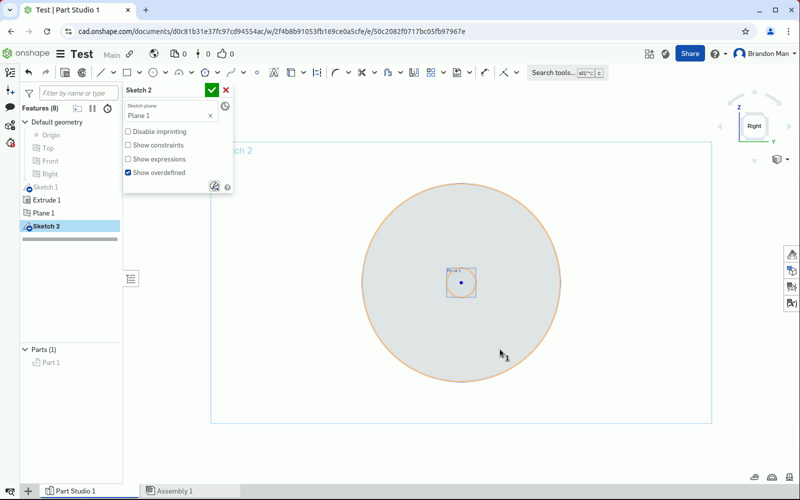
mouse_move(73, 352)
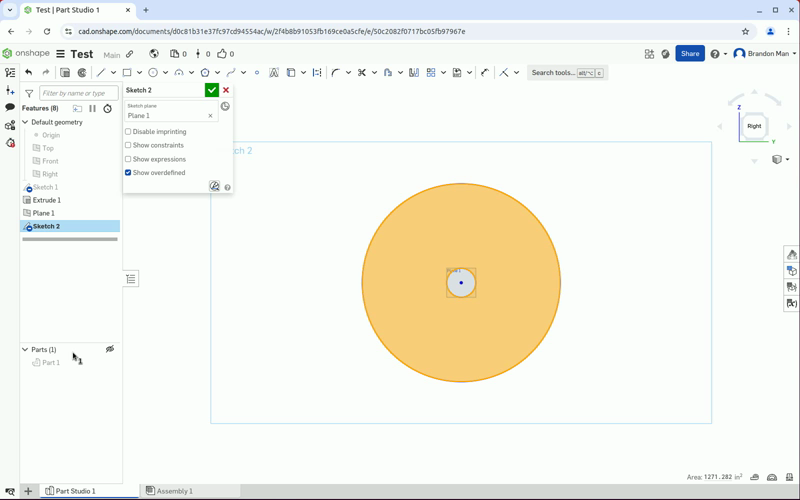
key(shift+y)
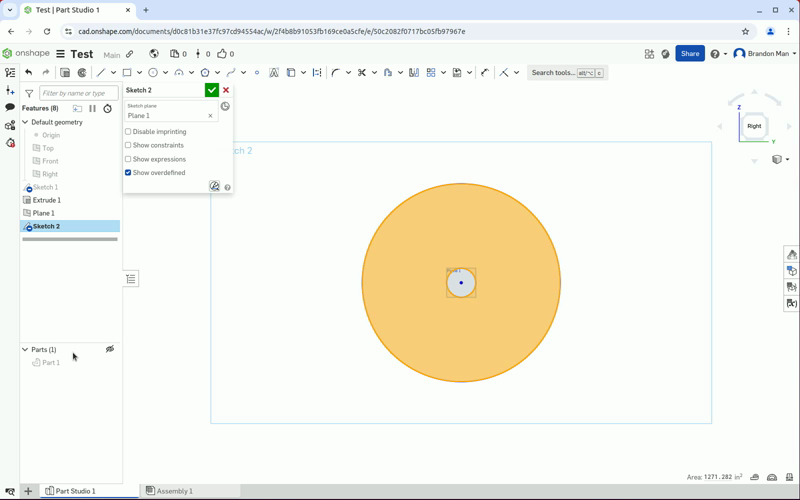
key(shift+e)
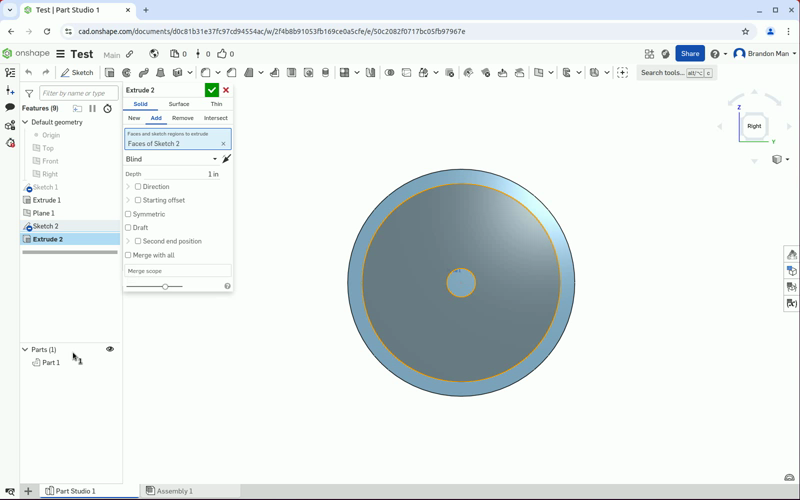
mouse_move(143, 106)
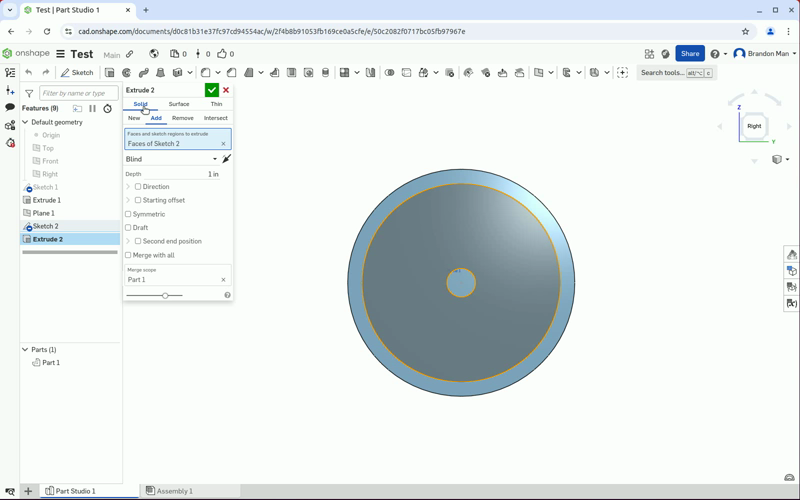
click(143, 106)
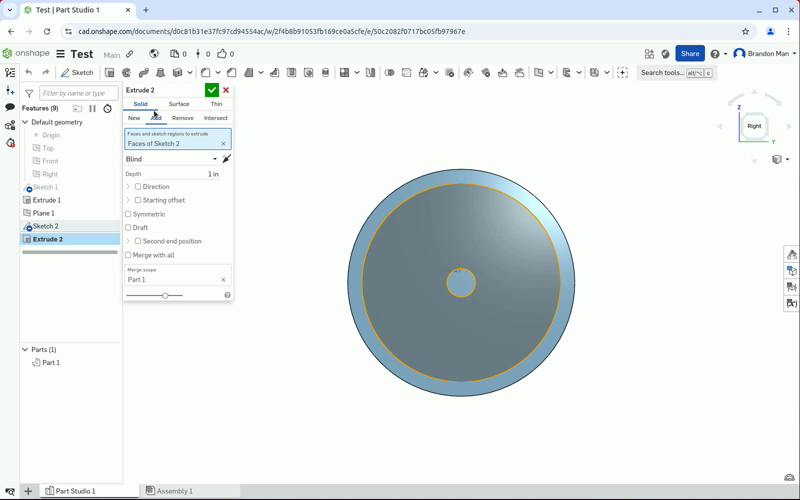
mouse_move(186, 120)
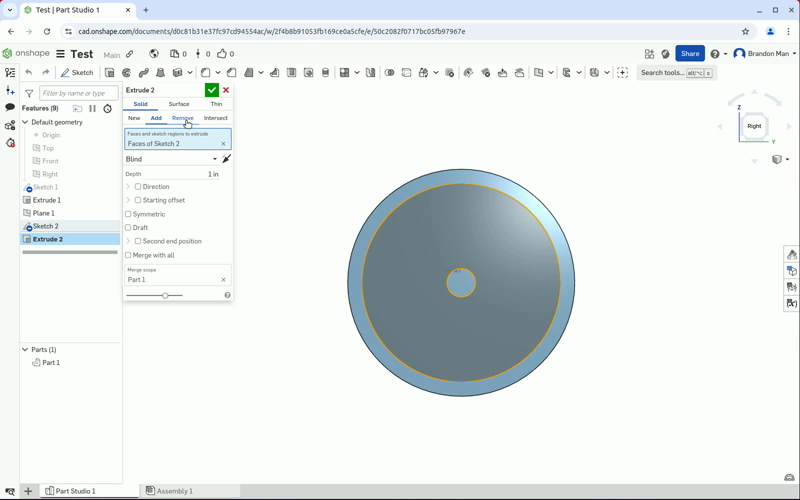
click(186, 120)
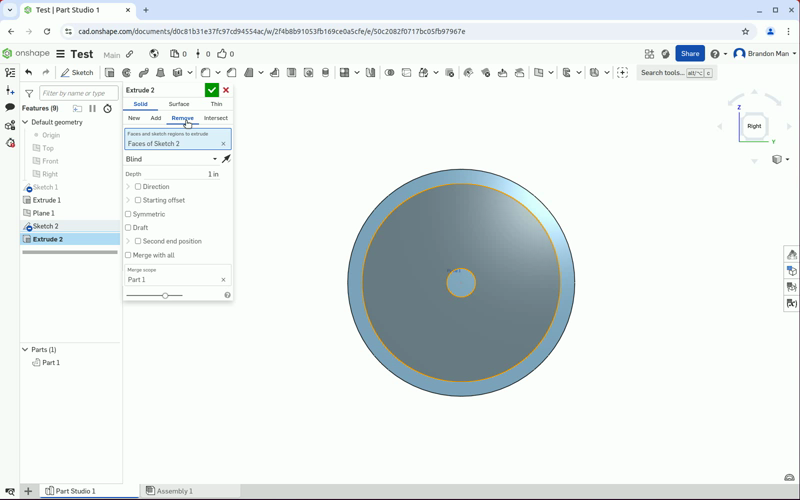
key(tab, 4)
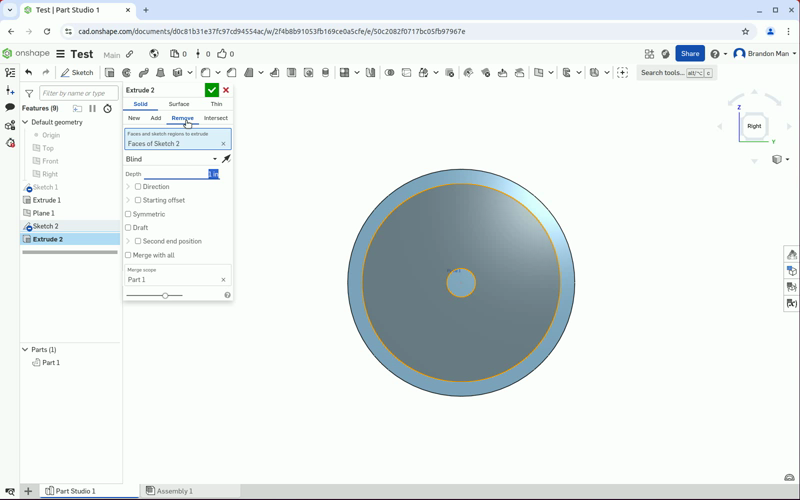
text(6.981)
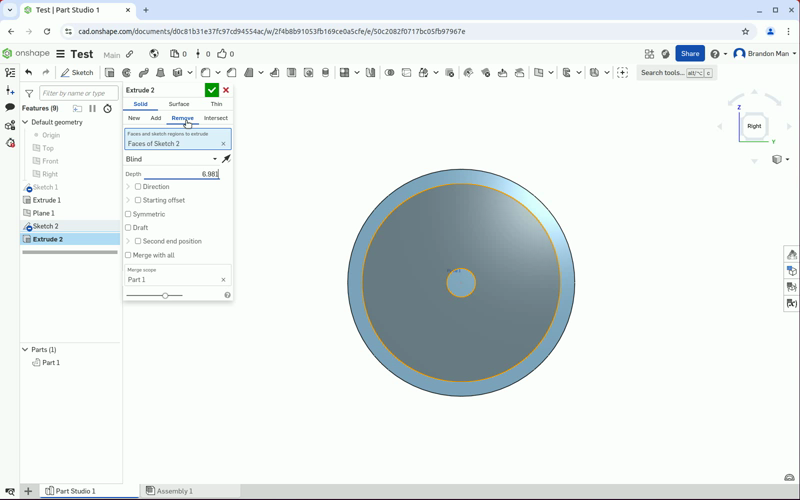
key(tab, 6)
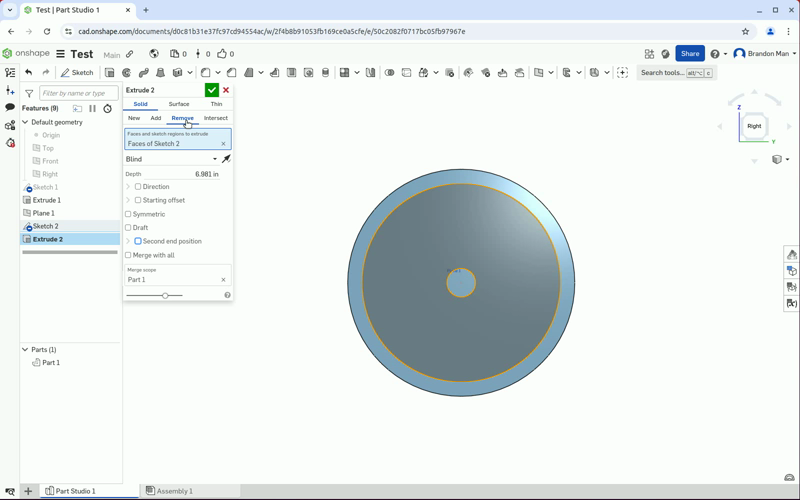
key(space)
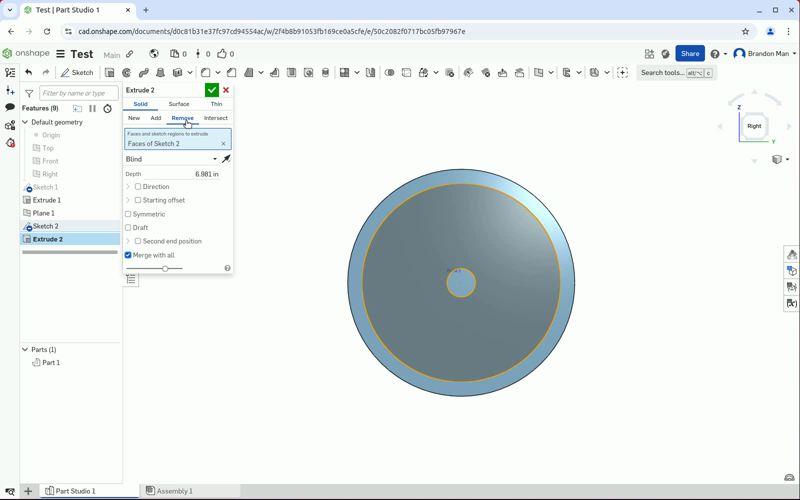
key(enter)
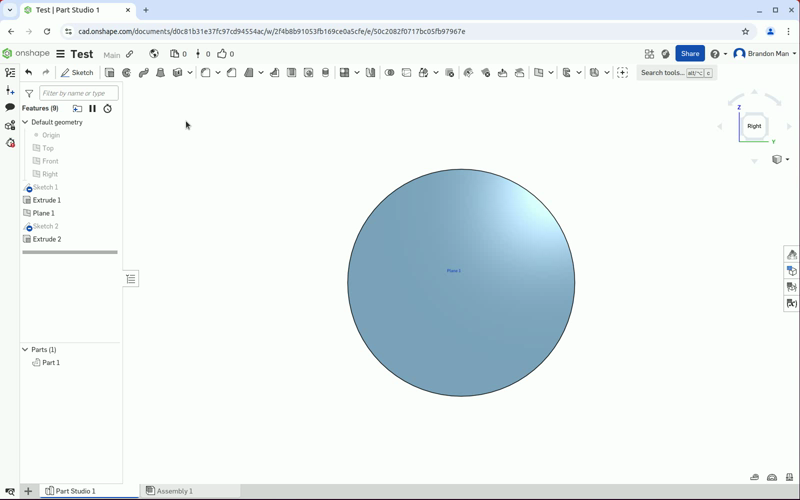
key(shift+h)
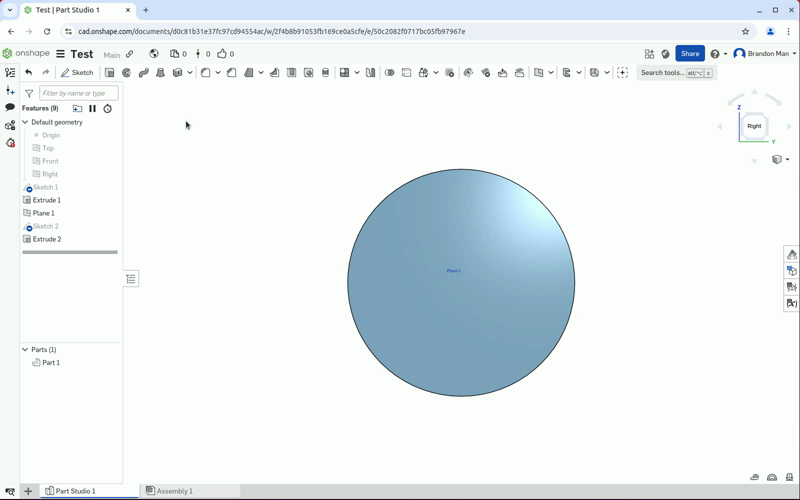
key(shift+h)
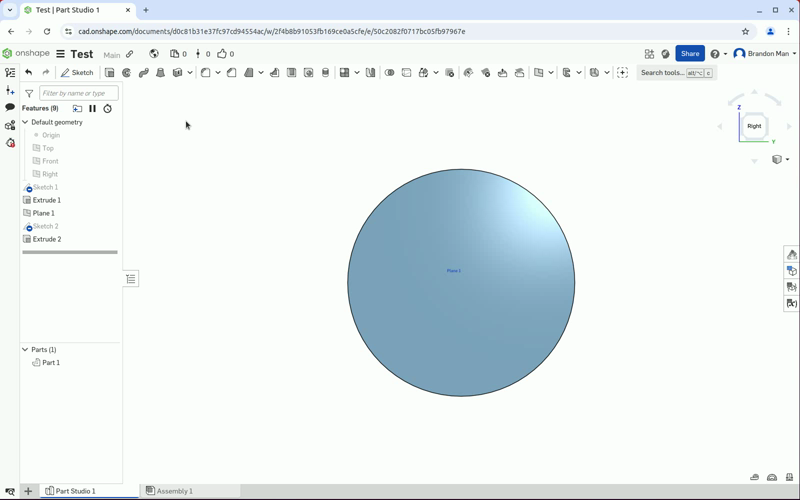
mouse_move(73, 189)
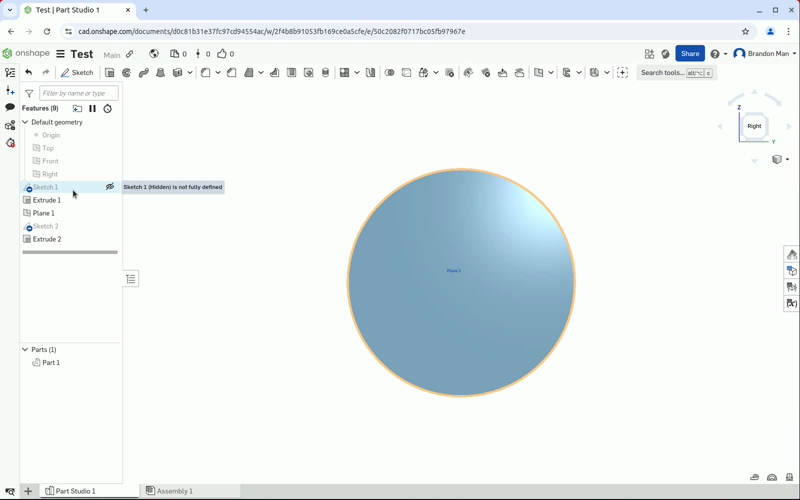
click(73, 189)
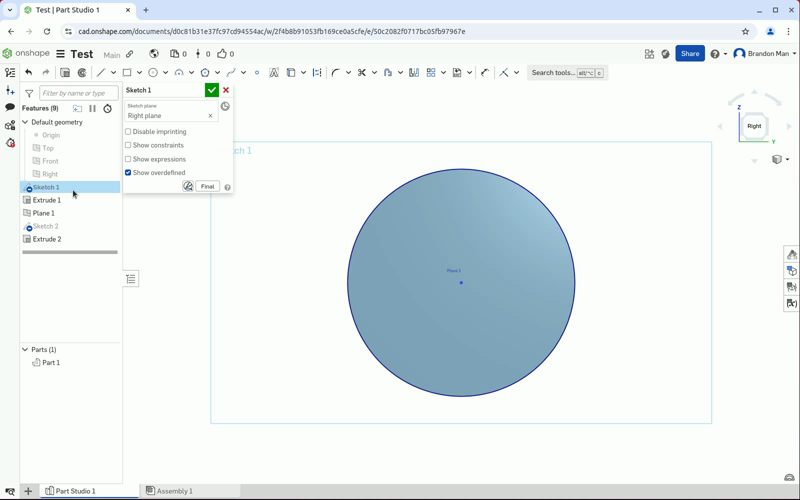
mouse_move(229, 92)
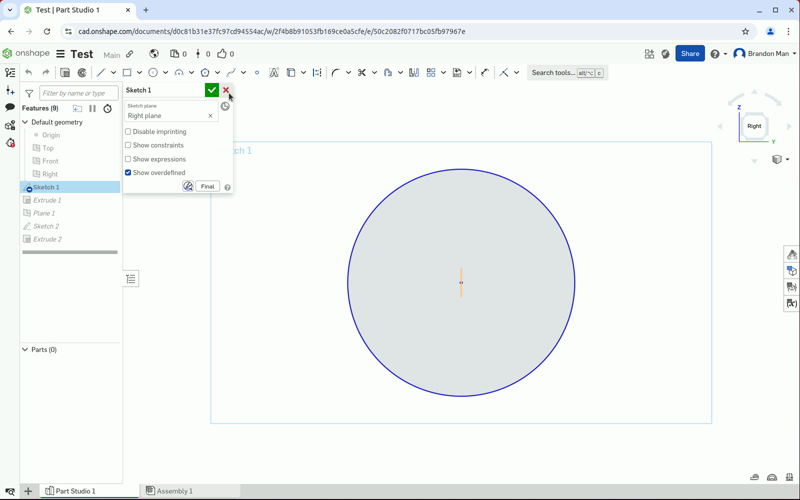
click(229, 92)
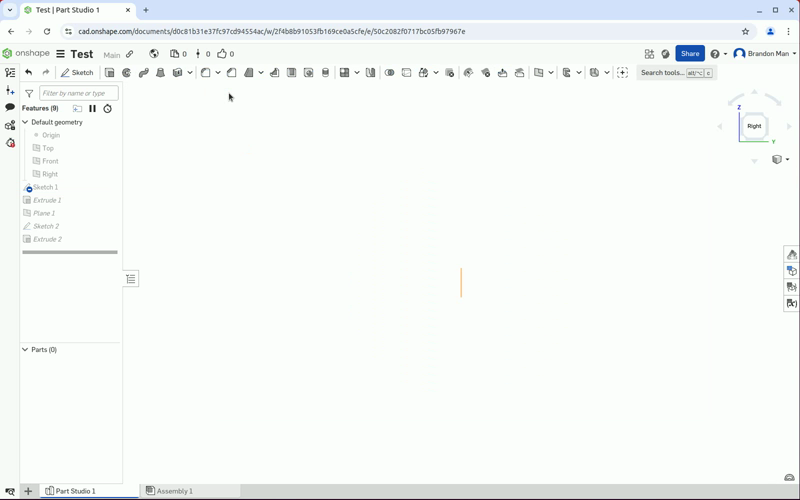
key(shift+s)
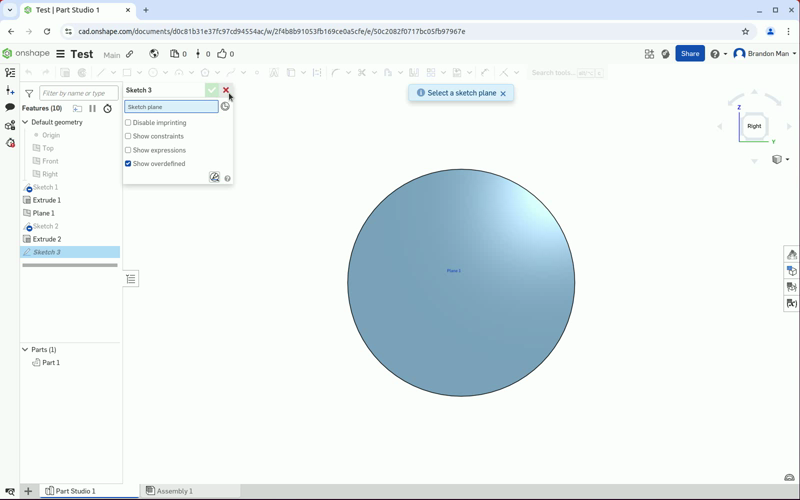
mouse_move(73, 215)
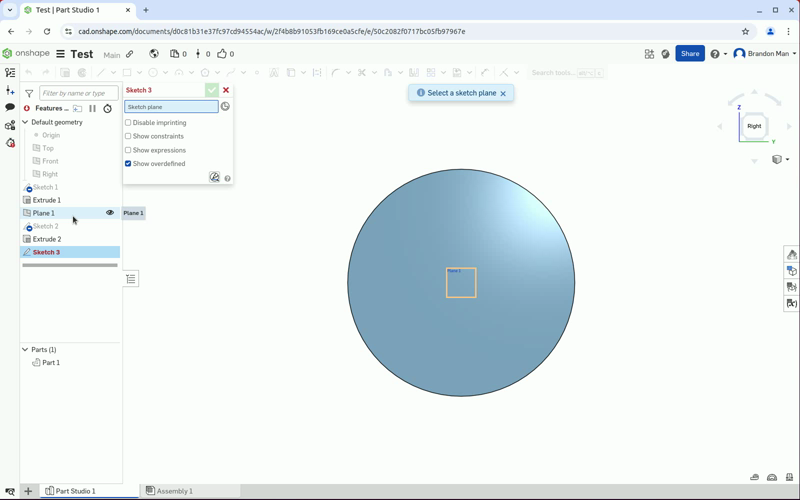
click(73, 215)
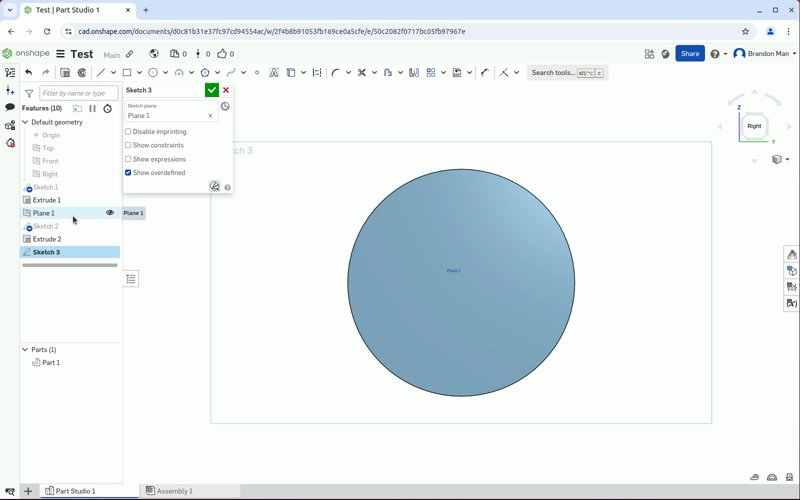
mouse_move(73, 352)
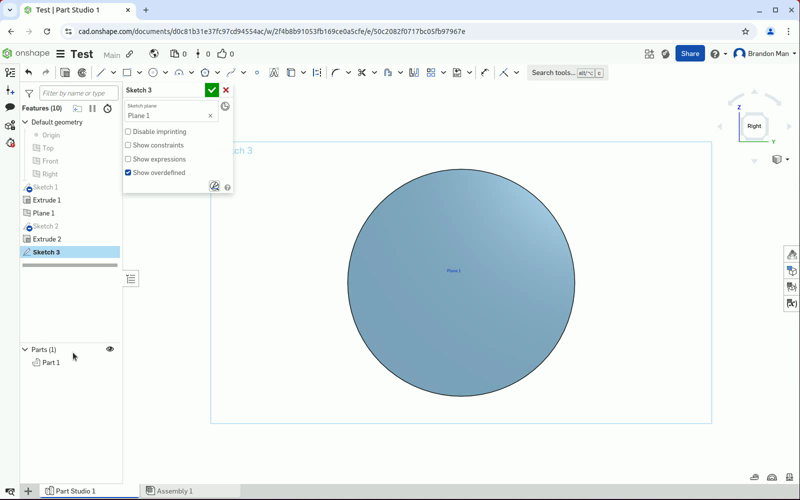
key(y)
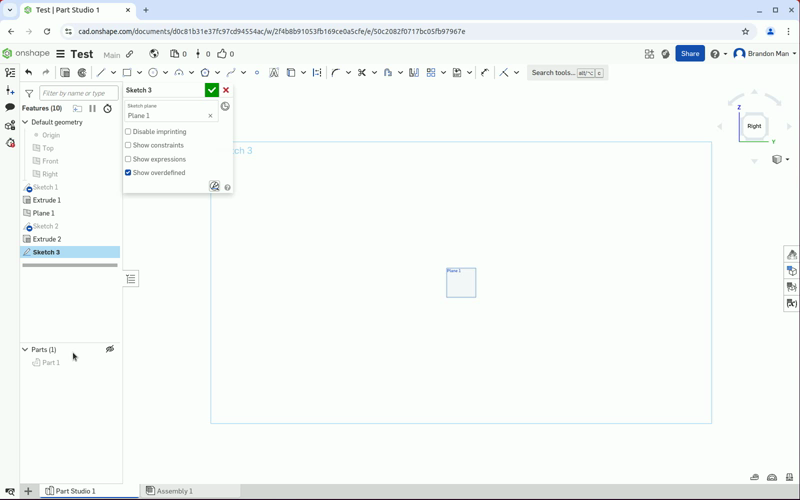
key(c)
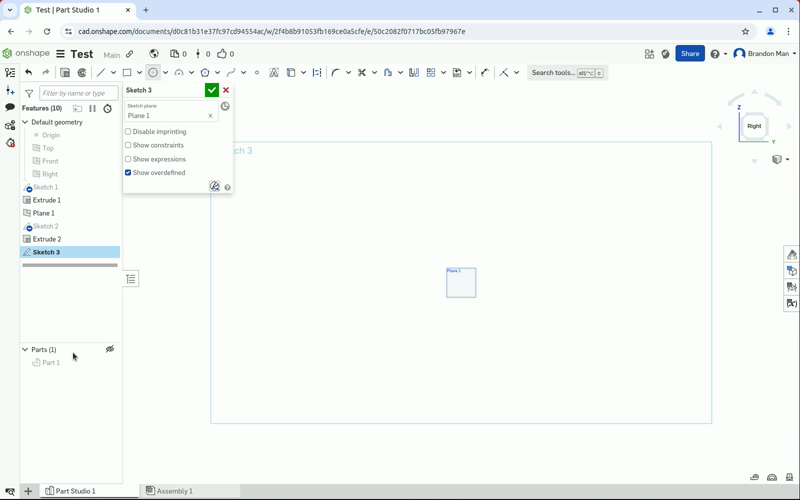
key_down(shift)
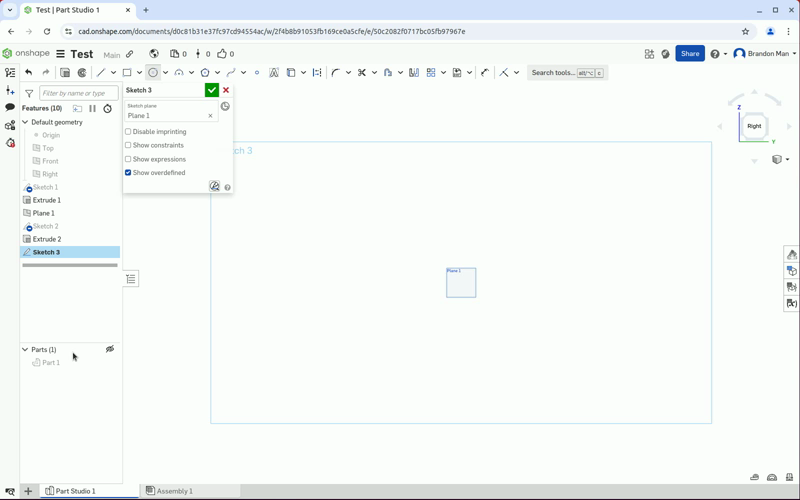
mouse_move(461, 282)
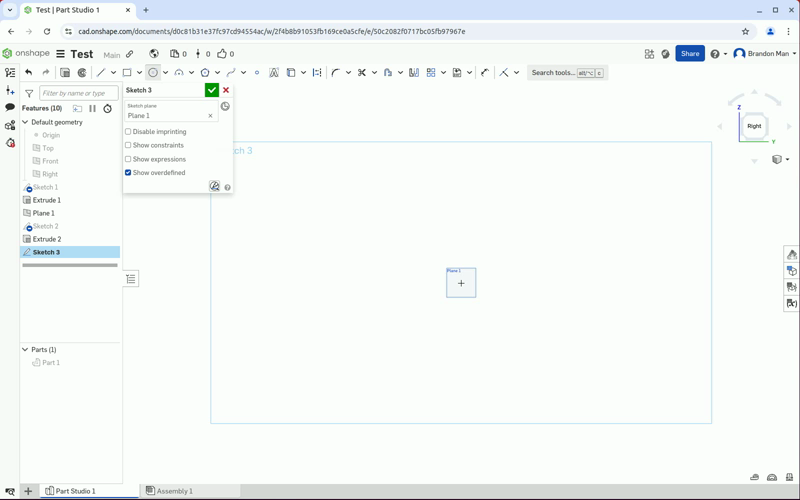
click(461, 282)
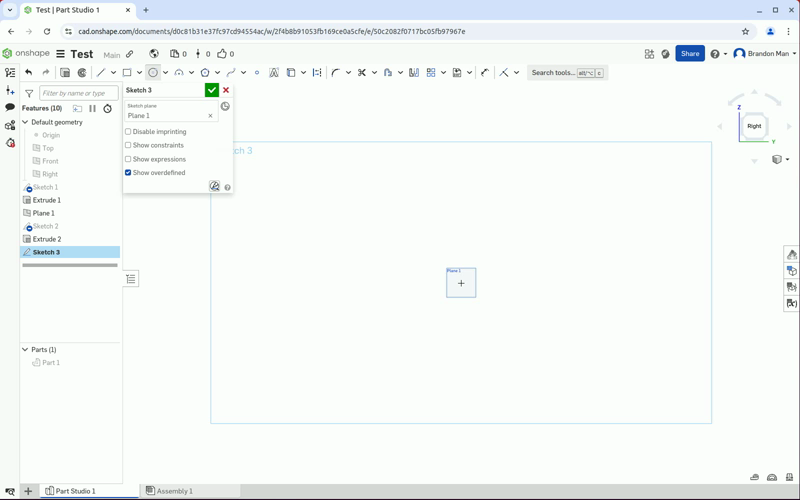
key_up(shift)
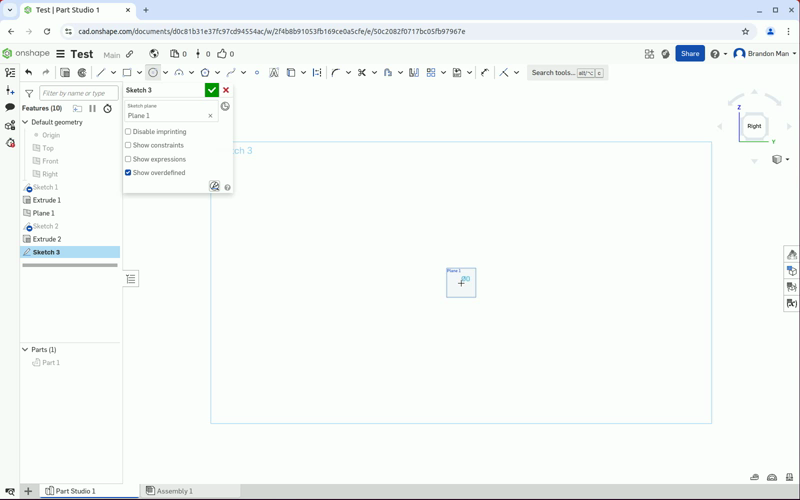
mouse_move(470, 282)
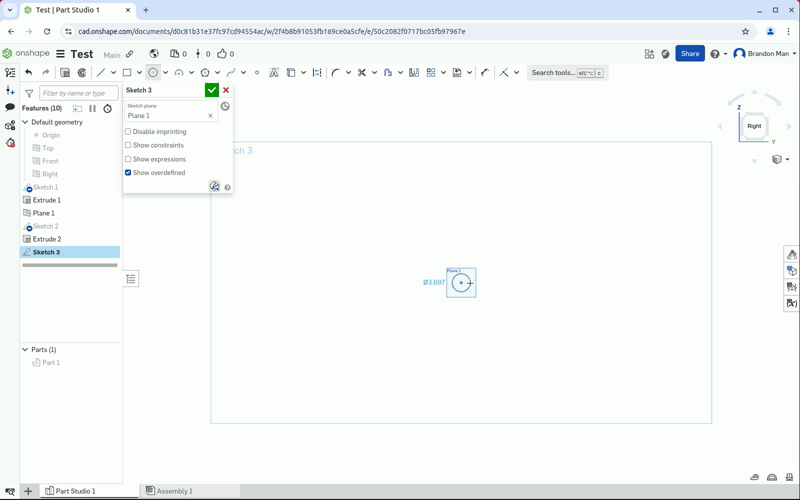
click(470, 282)
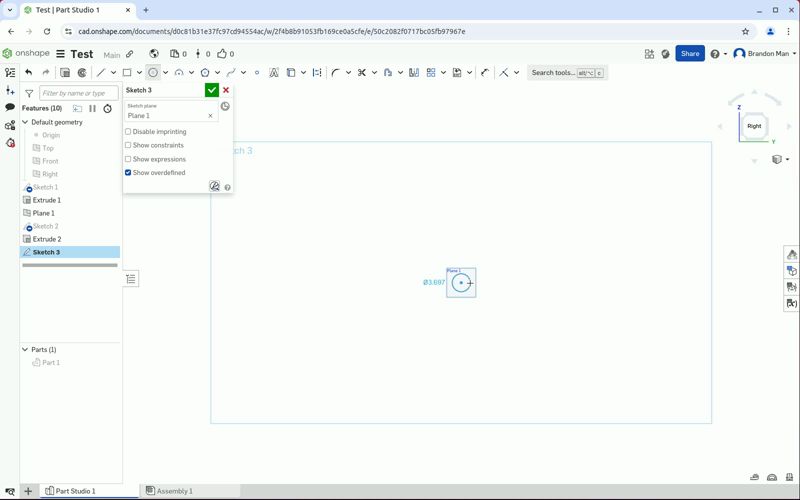
key(esc)
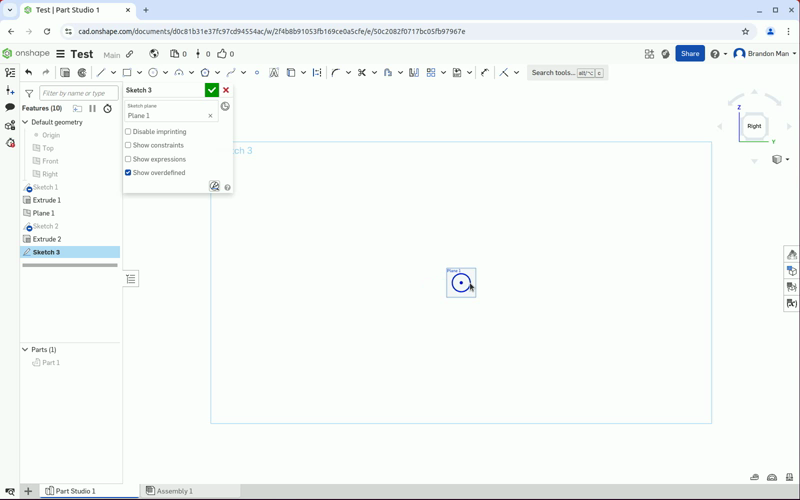
mouse_move(464, 289)
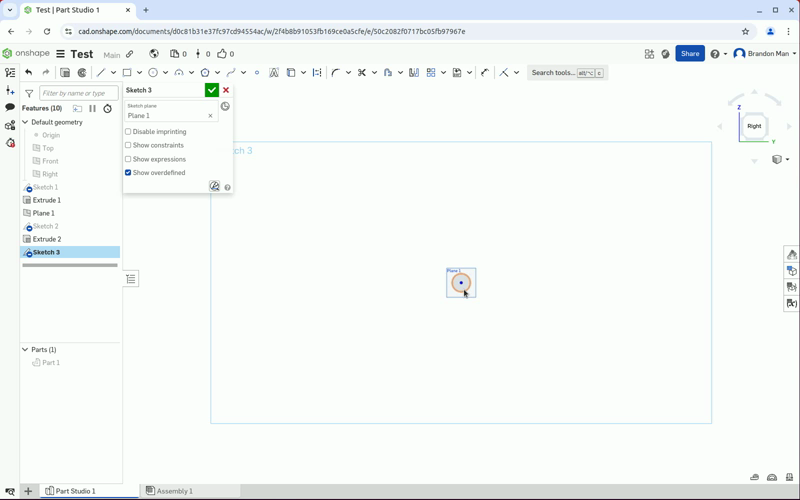
scroll(6)
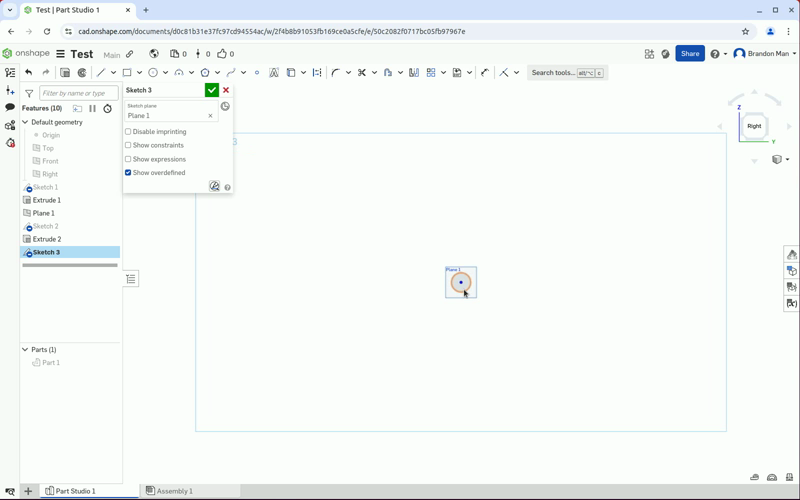
scroll(6)
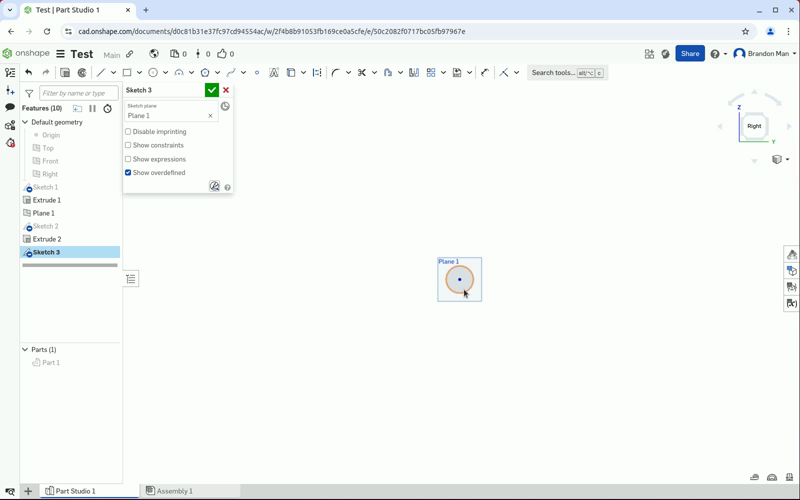
scroll(6)
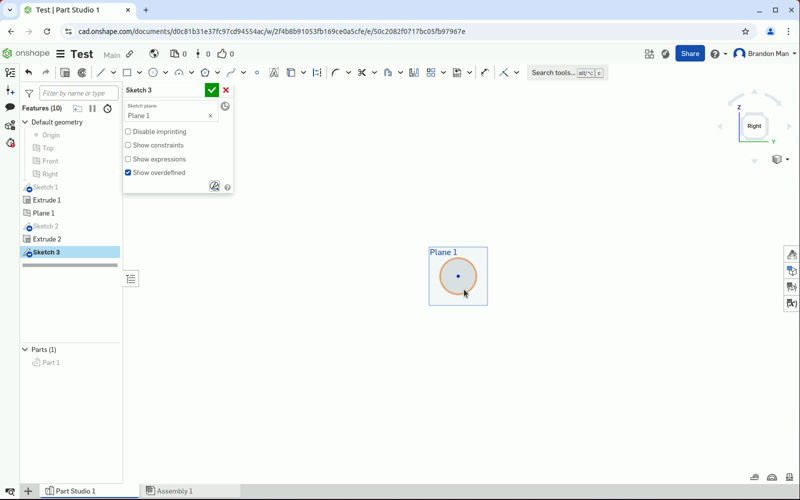
scroll(6)
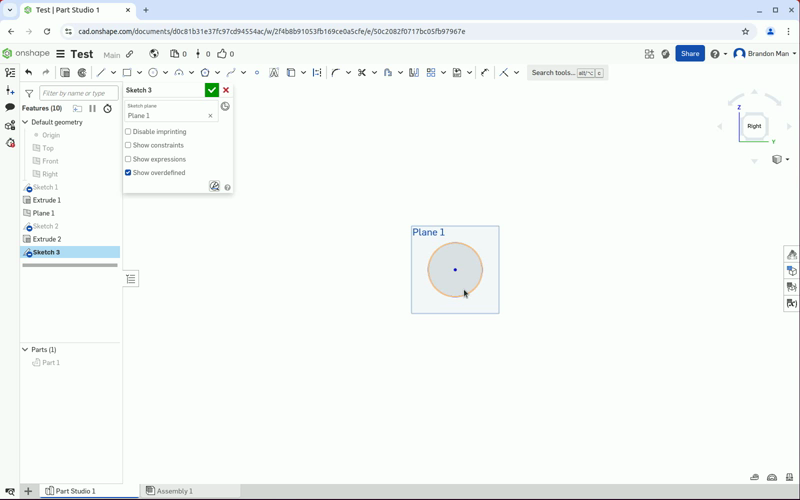
scroll(6)
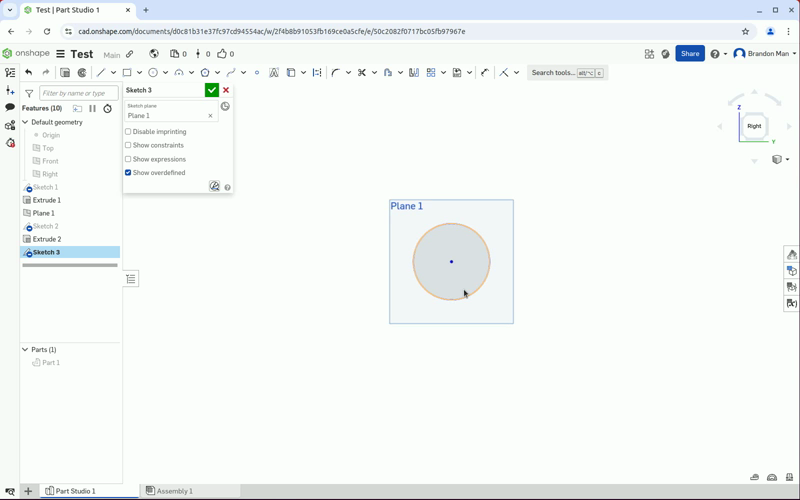
scroll(6)
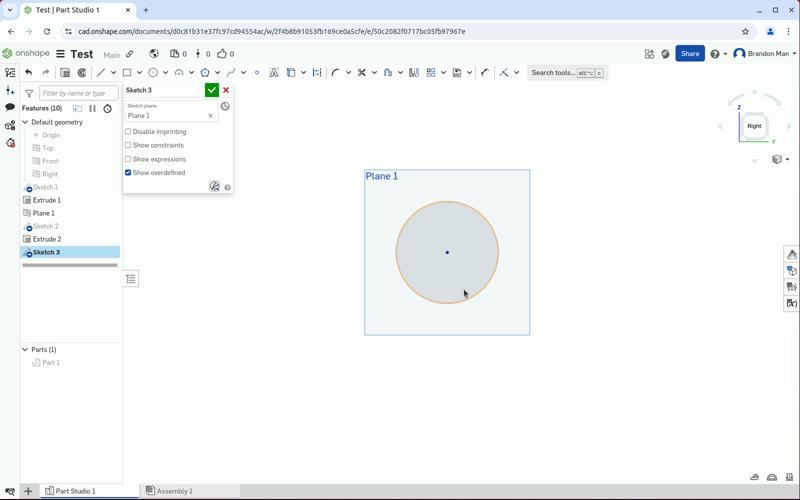
scroll(6)
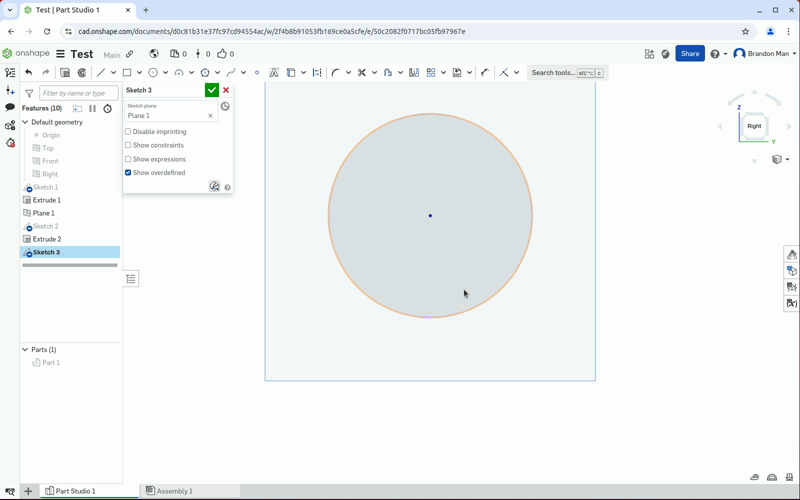
click(464, 289)
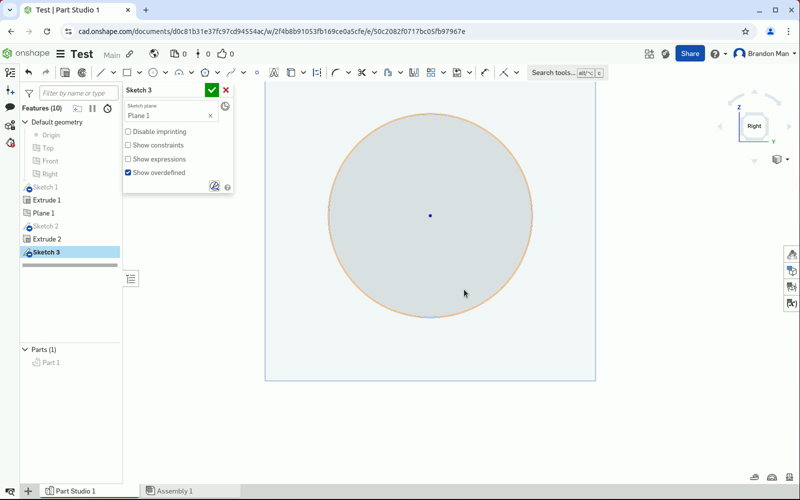
scroll(-6)
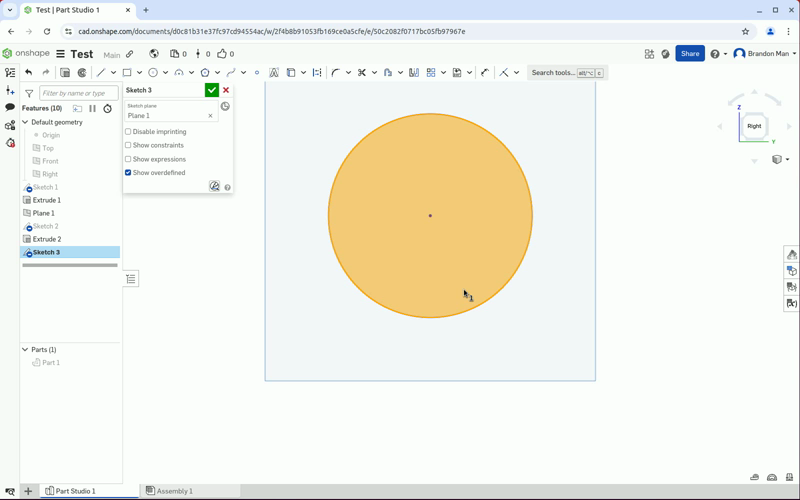
scroll(-6)
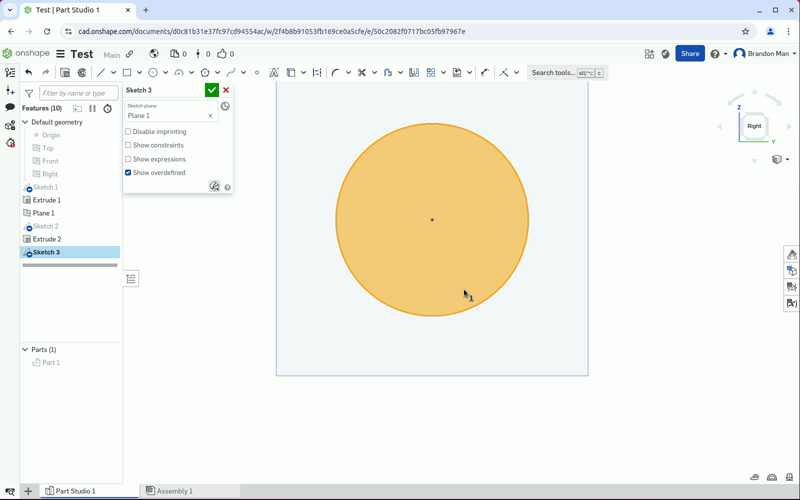
scroll(-6)
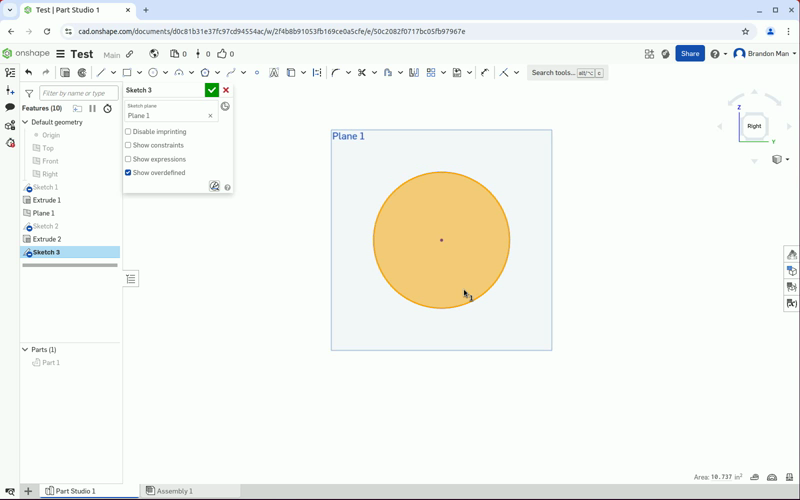
scroll(-6)
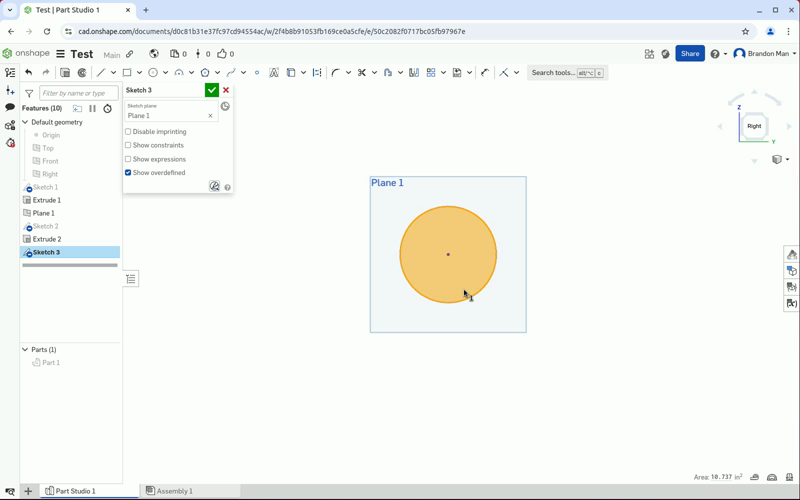
scroll(-6)
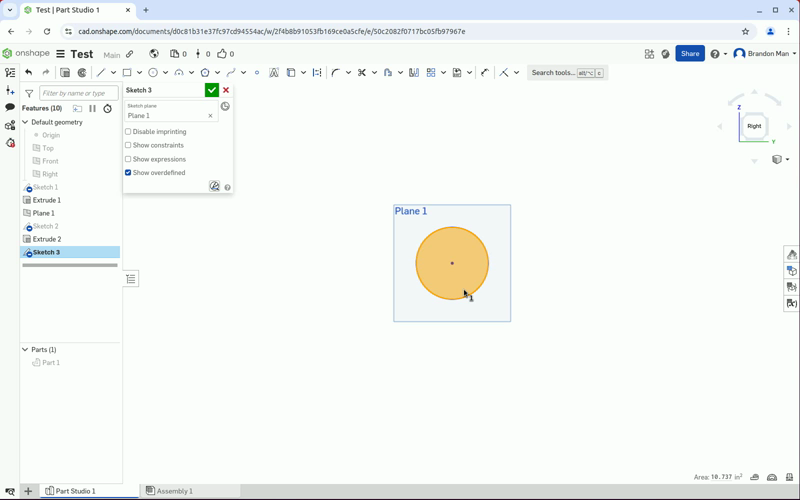
scroll(-6)
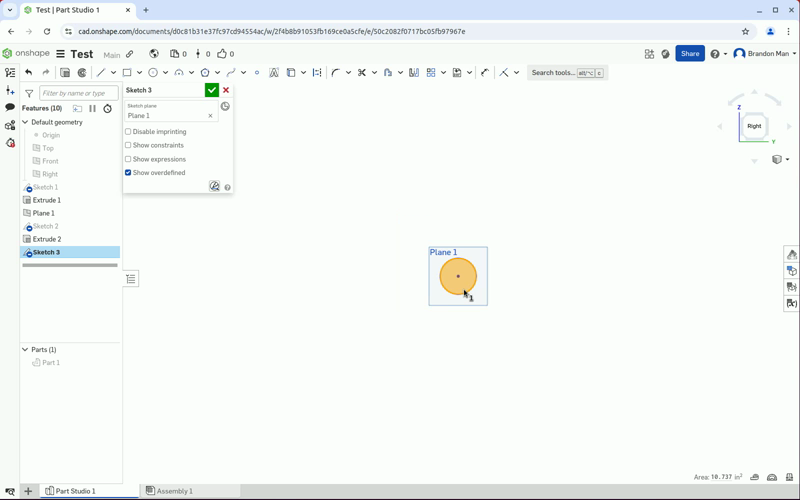
scroll(-6)
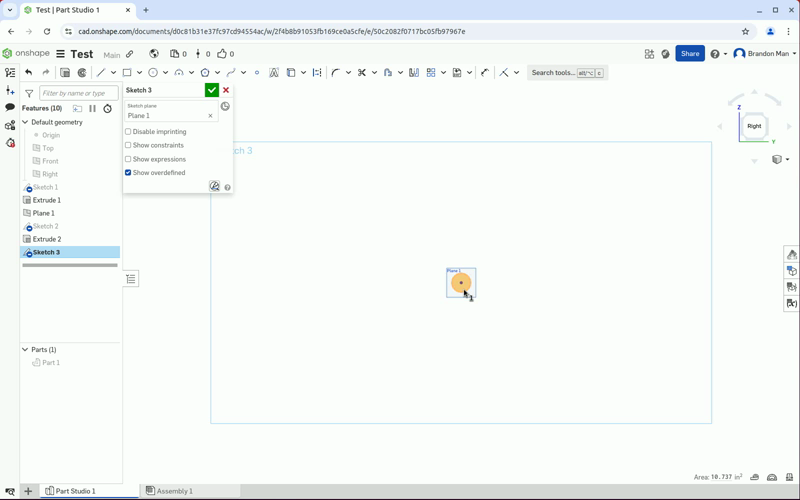
mouse_move(73, 352)
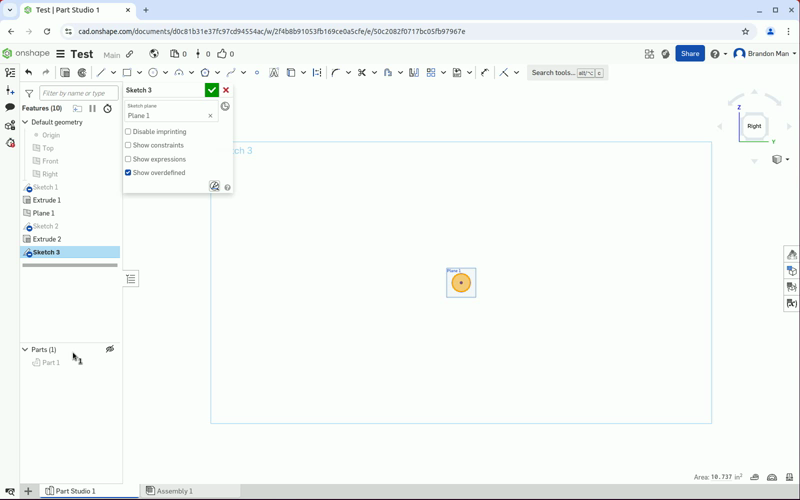
key(shift+y)
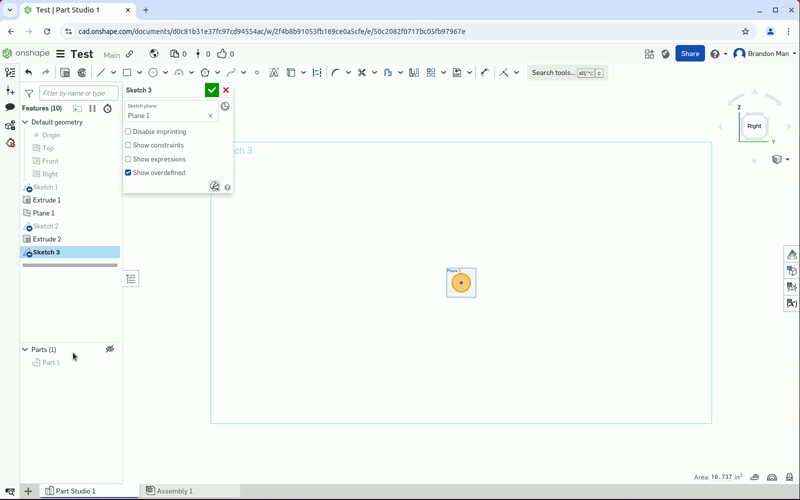
key(shift+e)
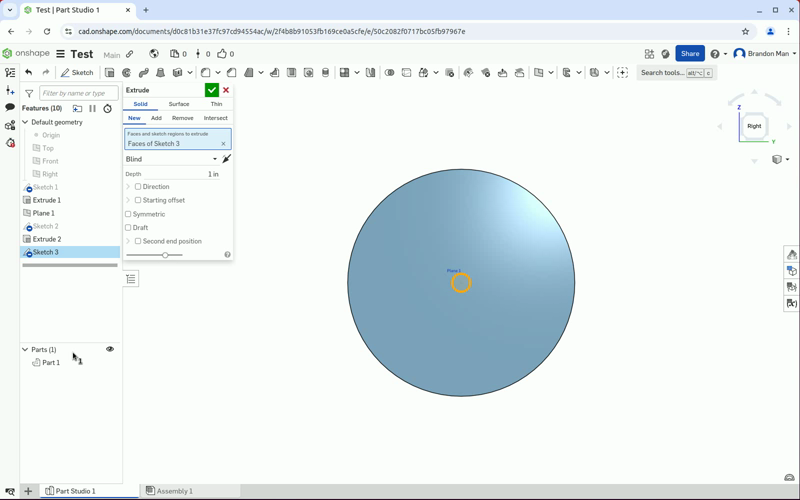
mouse_move(143, 106)
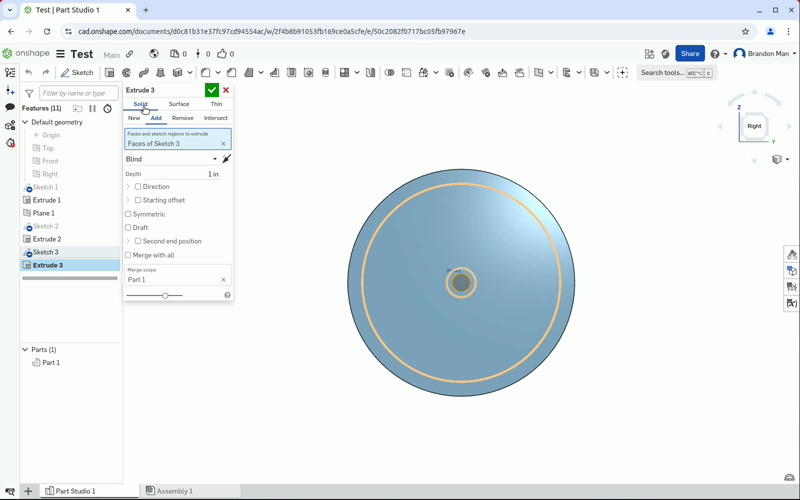
click(143, 106)
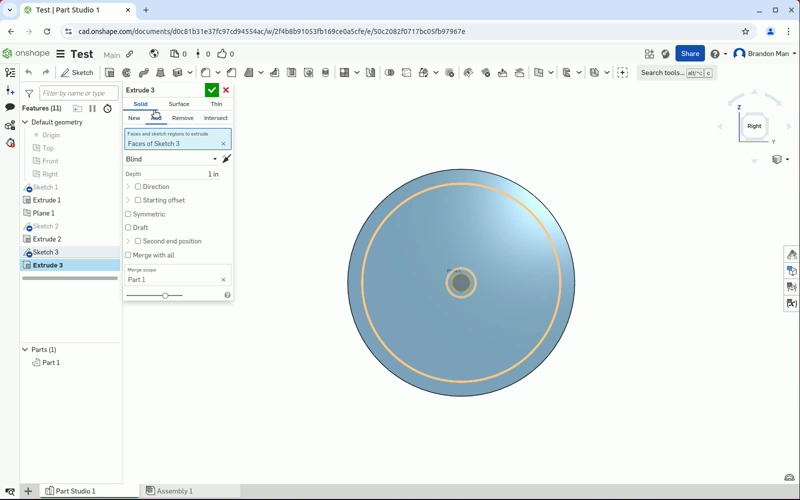
mouse_move(186, 120)
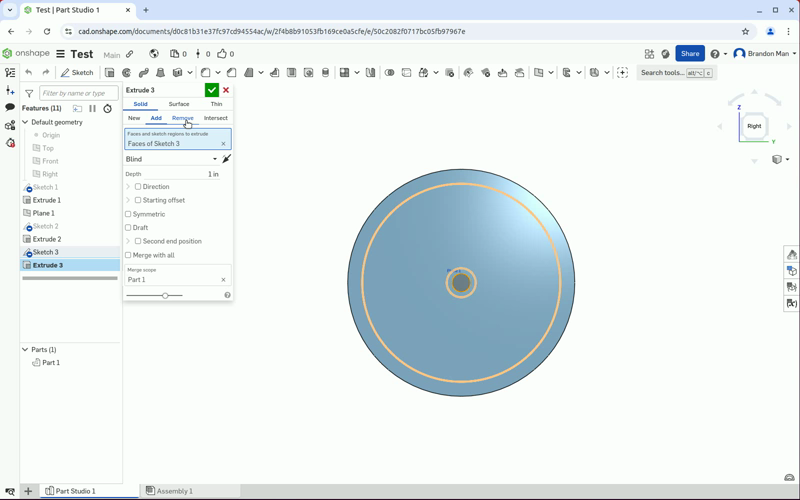
click(186, 120)
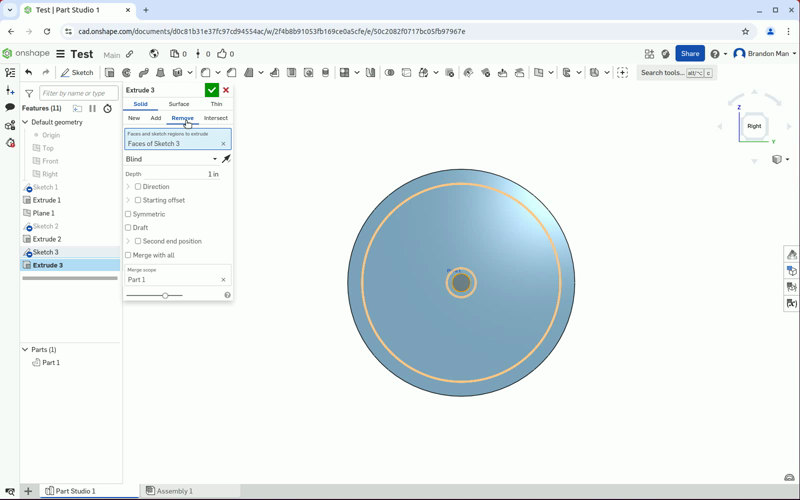
key(tab, 4)
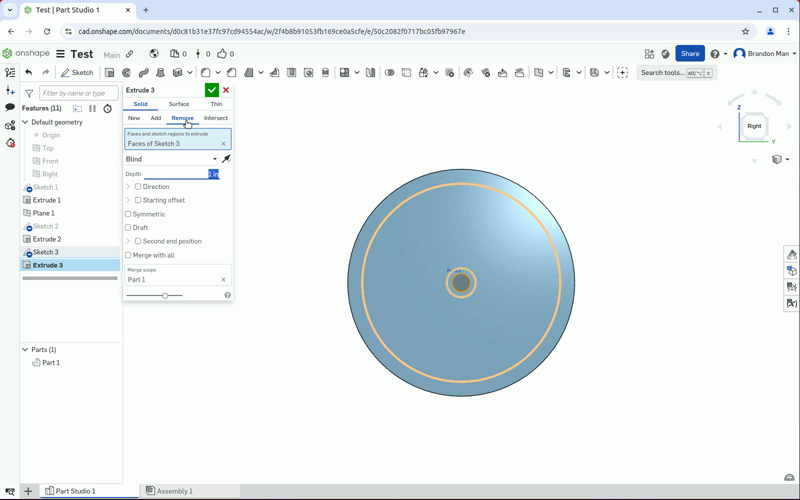
text(28.885)
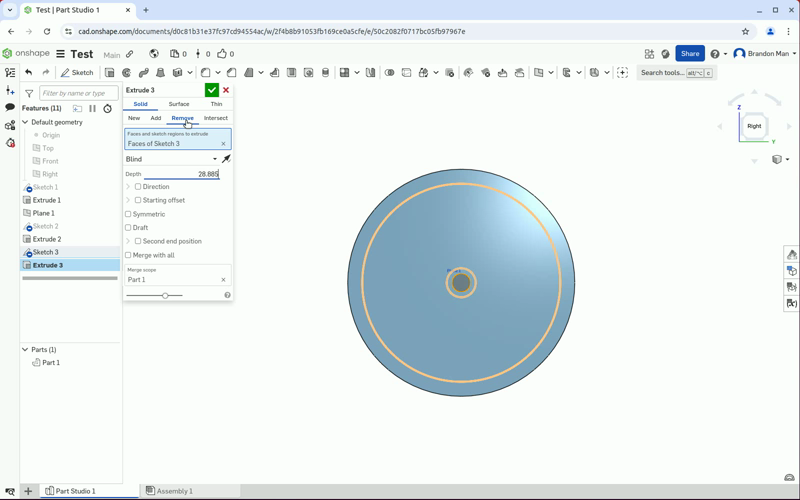
key(tab, 6)
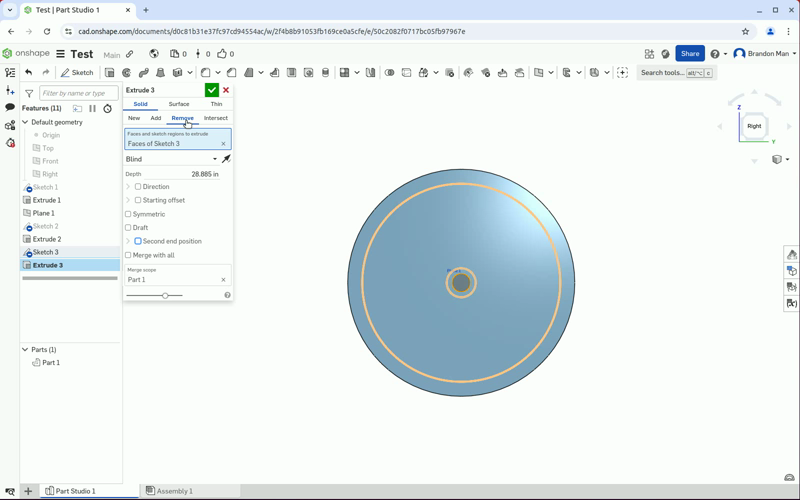
key(space)
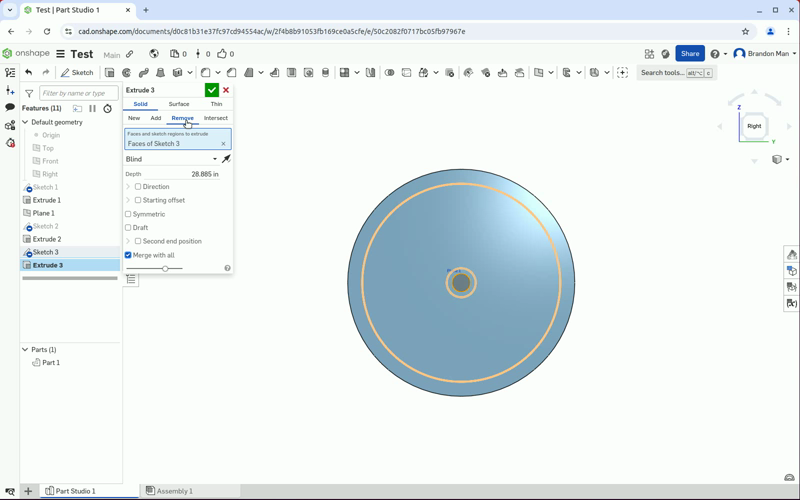
key(enter)
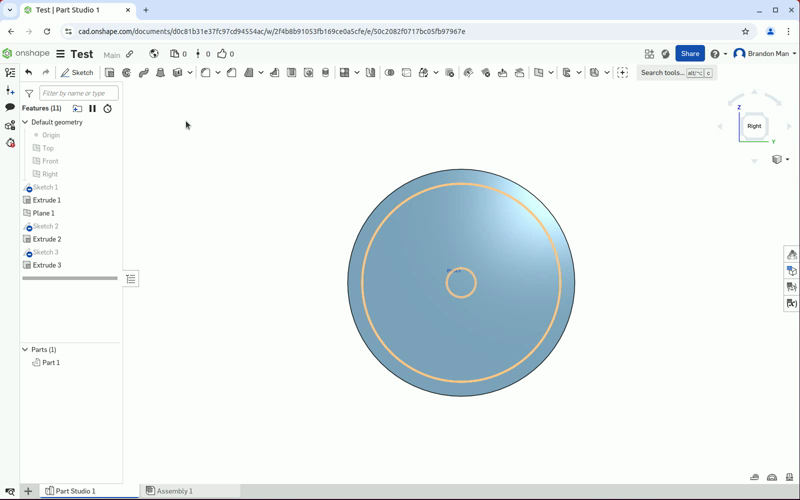
key(shift+h)
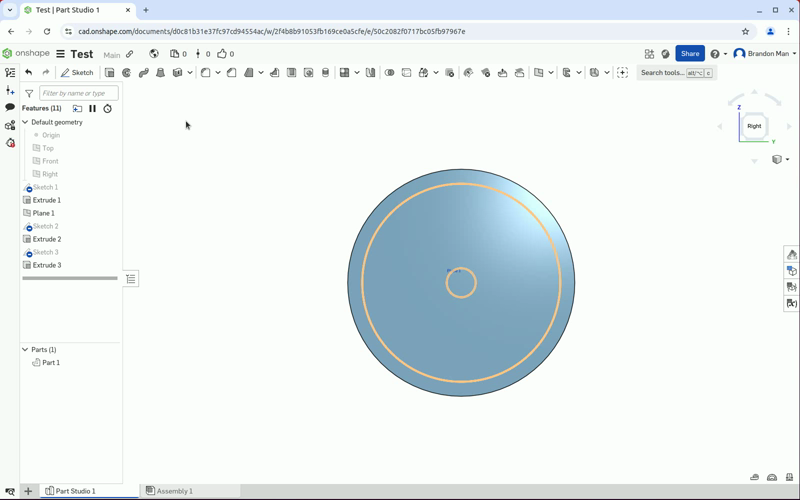
key(shift+h)
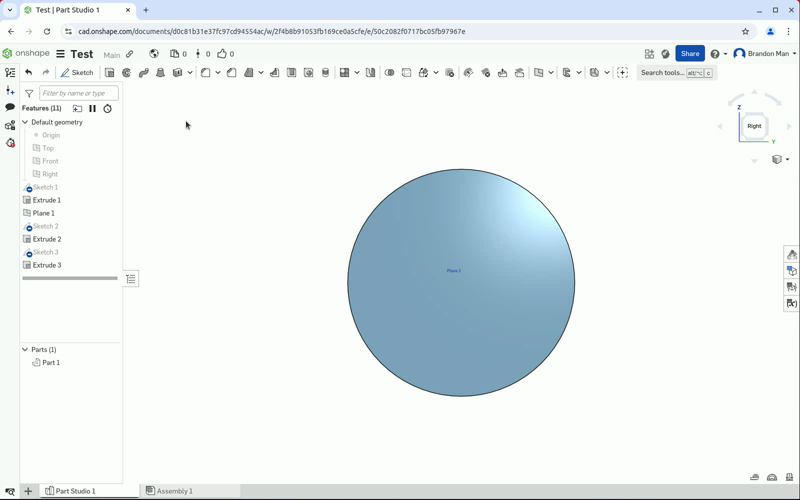
mouse_move(73, 189)
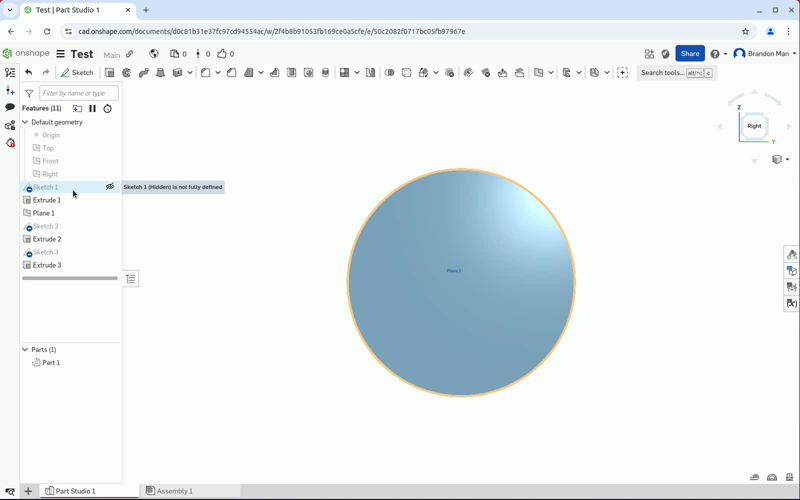
click(73, 189)
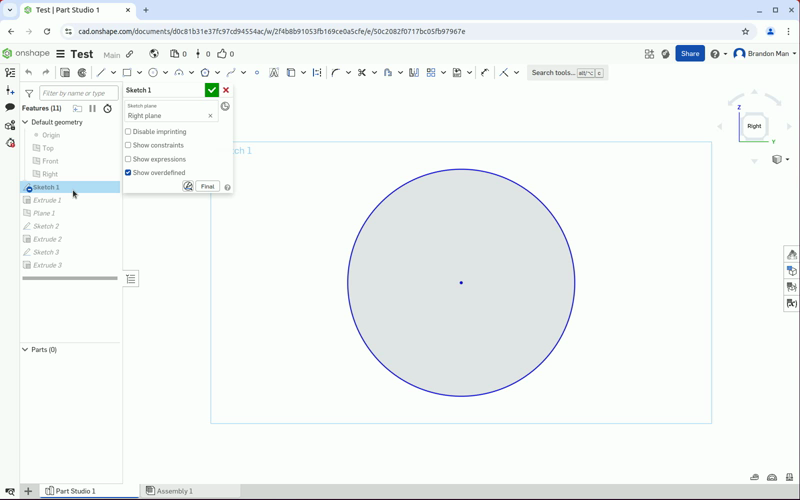
mouse_move(229, 92)
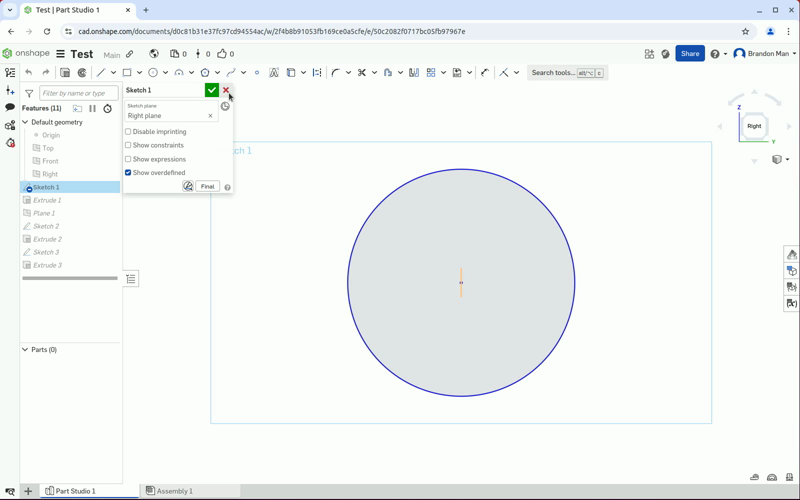
click(229, 92)
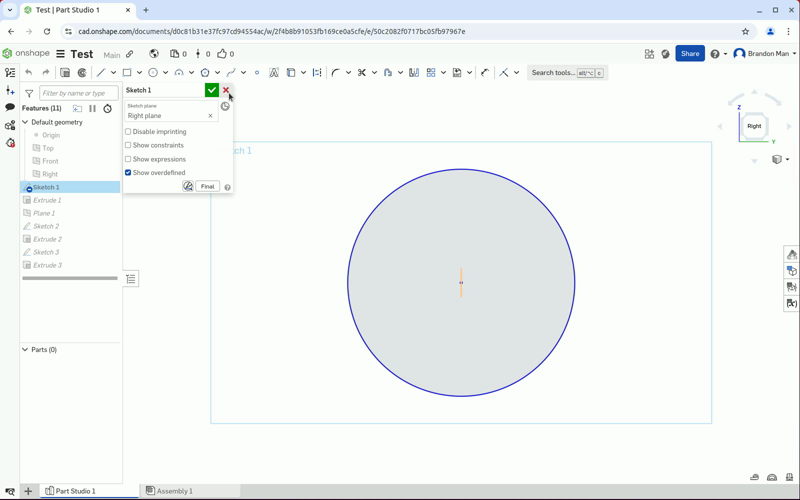
key(shift+s)
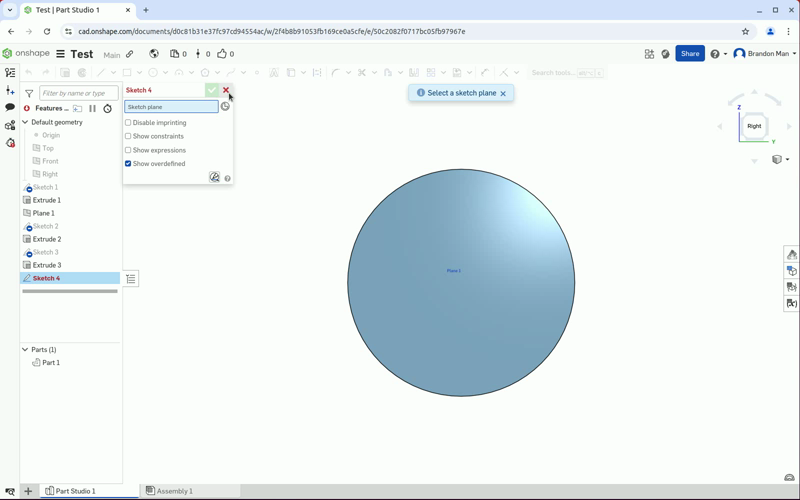
mouse_move(73, 176)
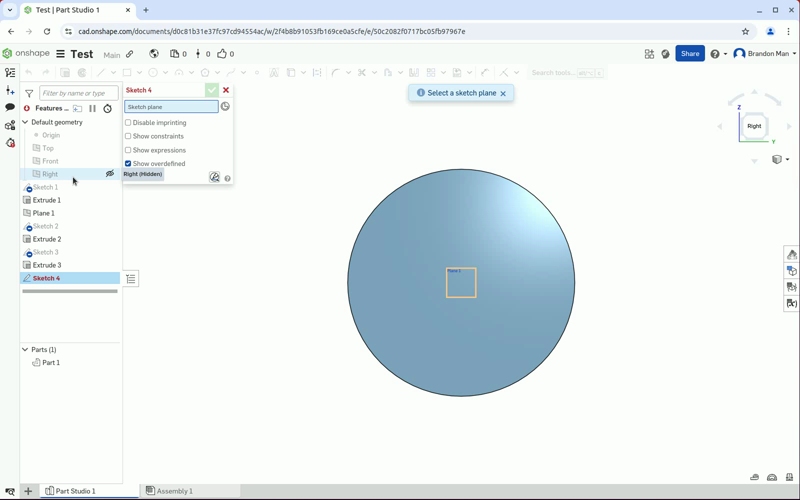
click(73, 176)
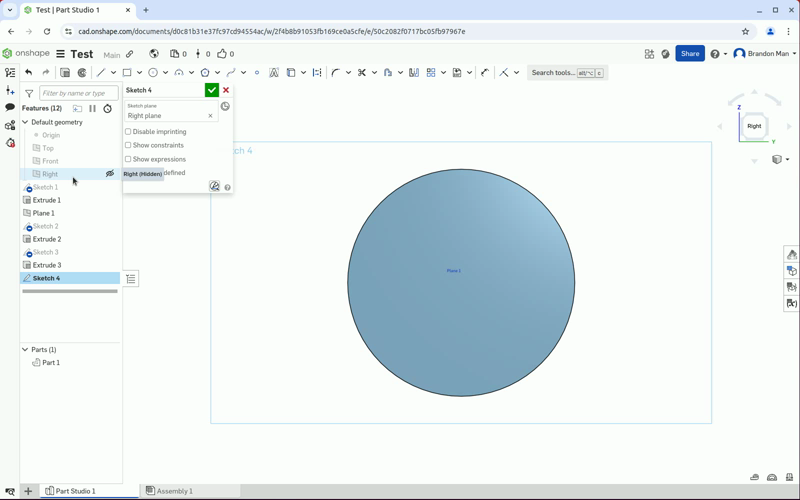
mouse_move(73, 352)
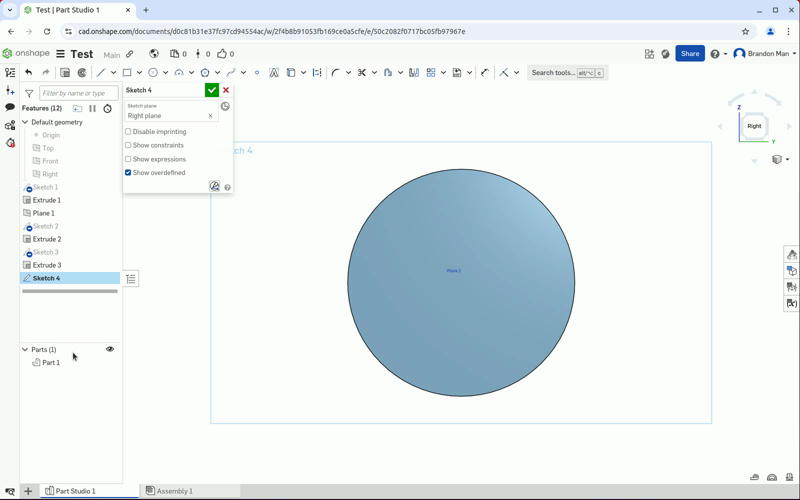
key(y)
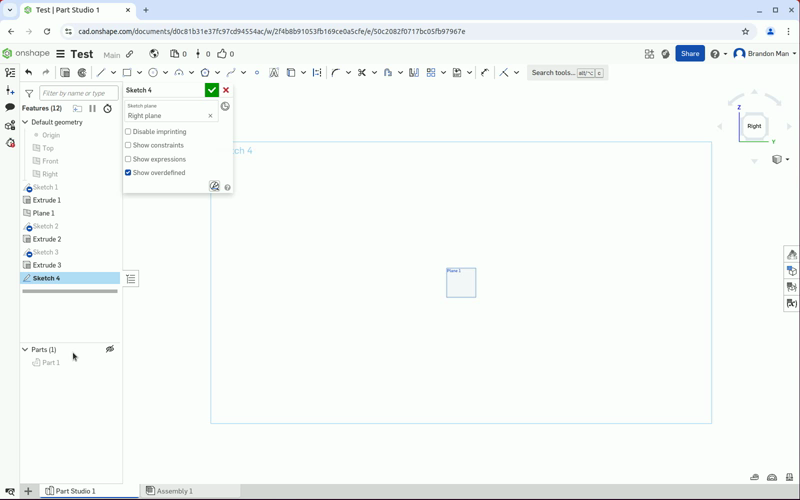
key(c)
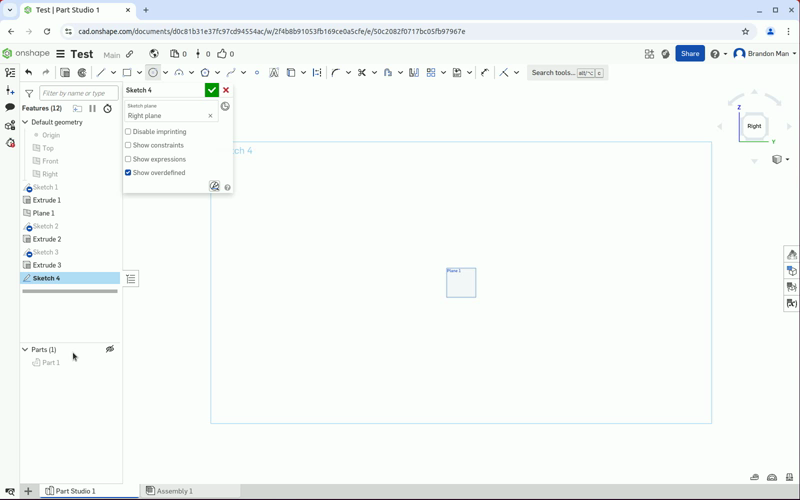
key_down(shift)
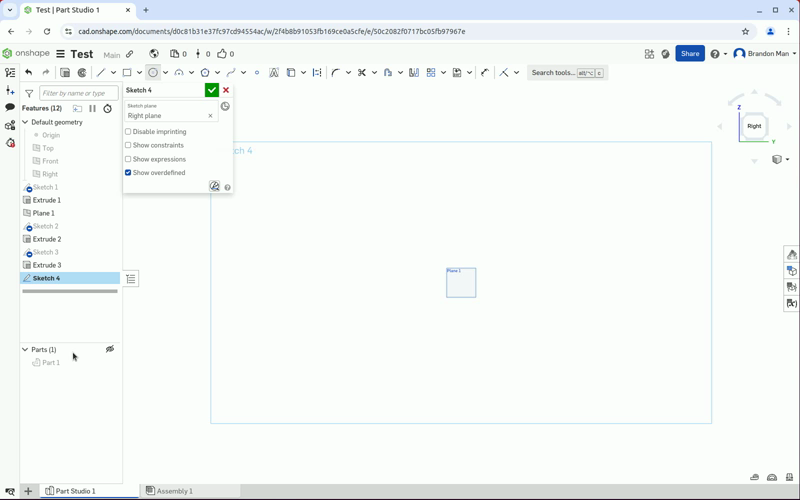
mouse_move(461, 282)
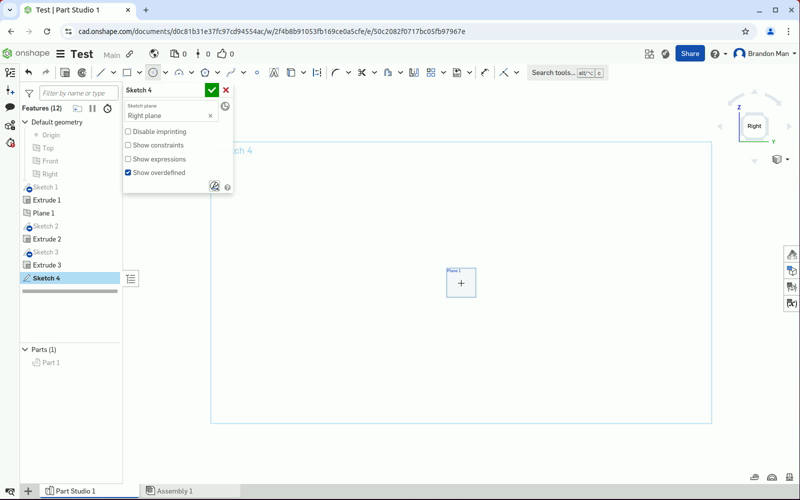
click(461, 282)
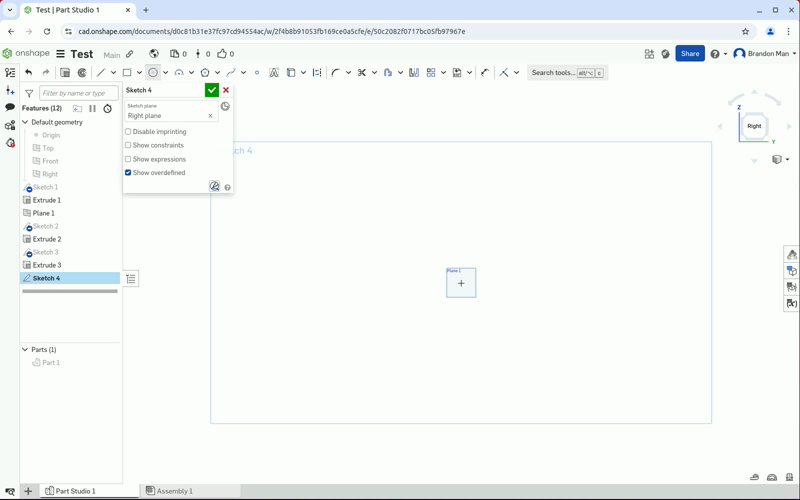
key_up(shift)
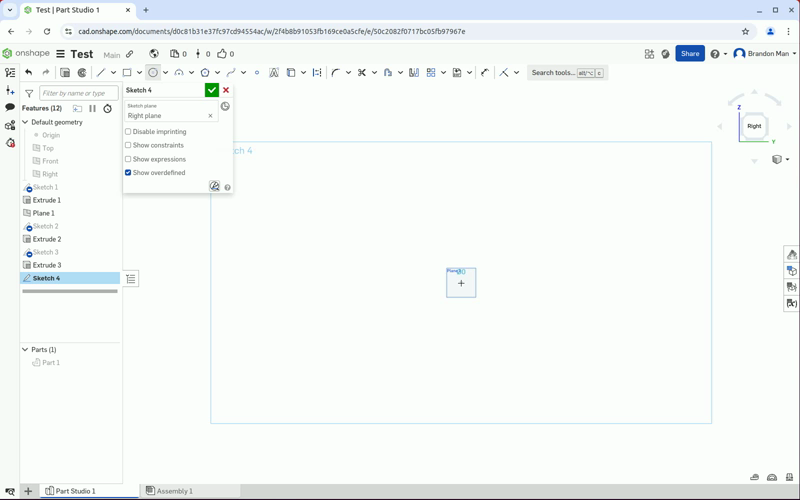
mouse_move(560, 282)
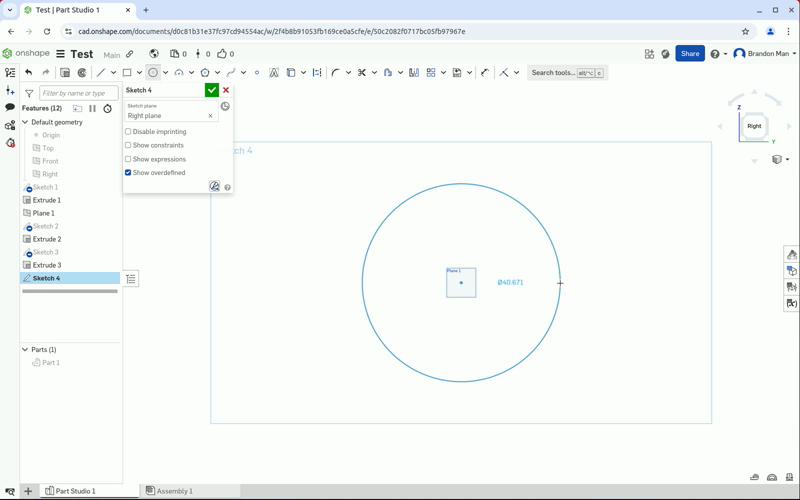
click(560, 282)
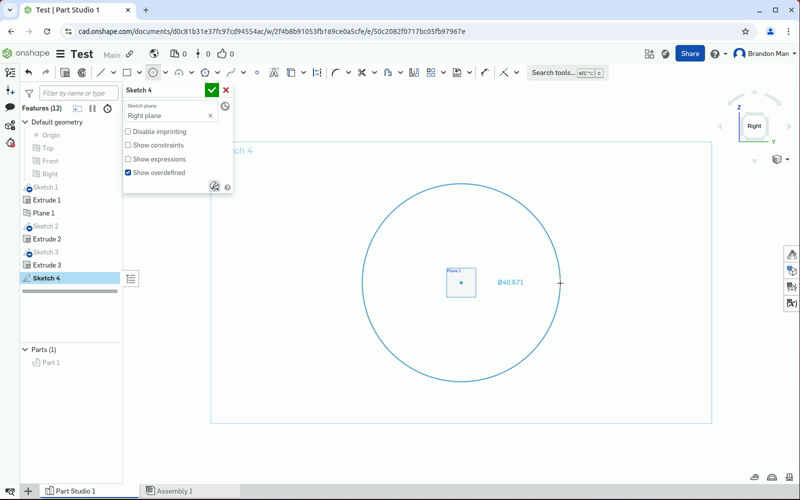
key(esc)
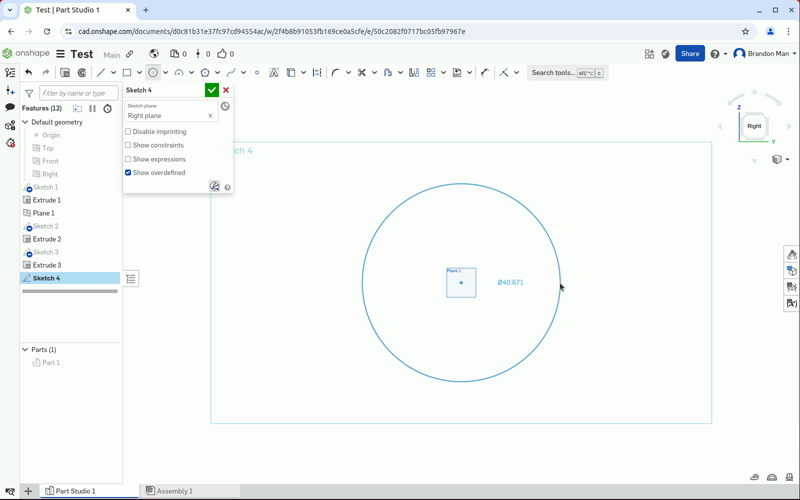
key(c)
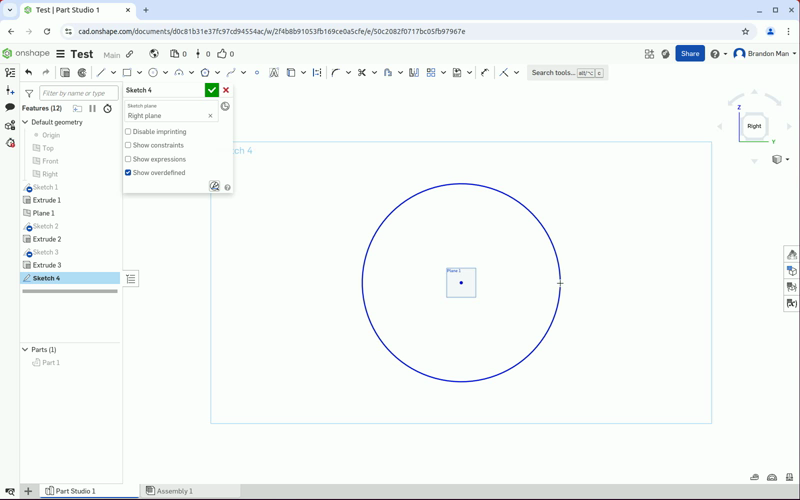
key_down(shift)
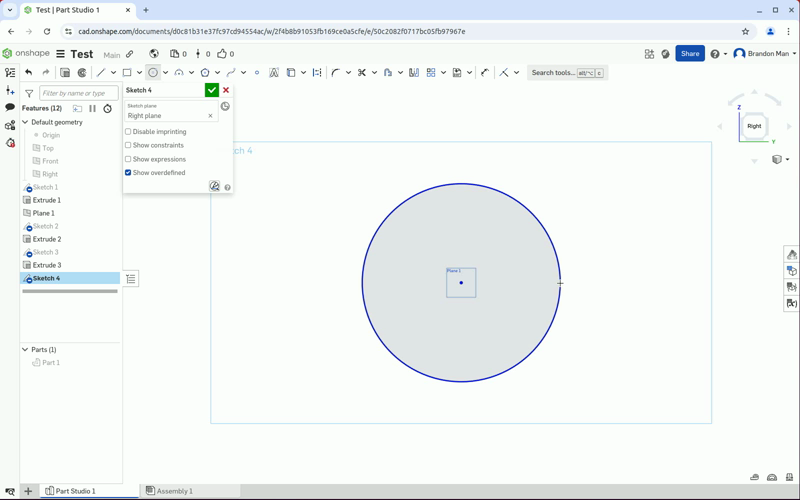
mouse_move(461, 282)
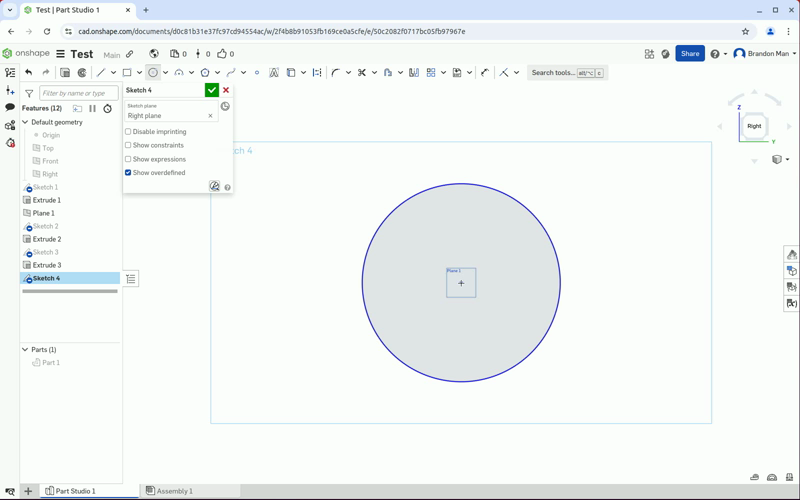
click(461, 282)
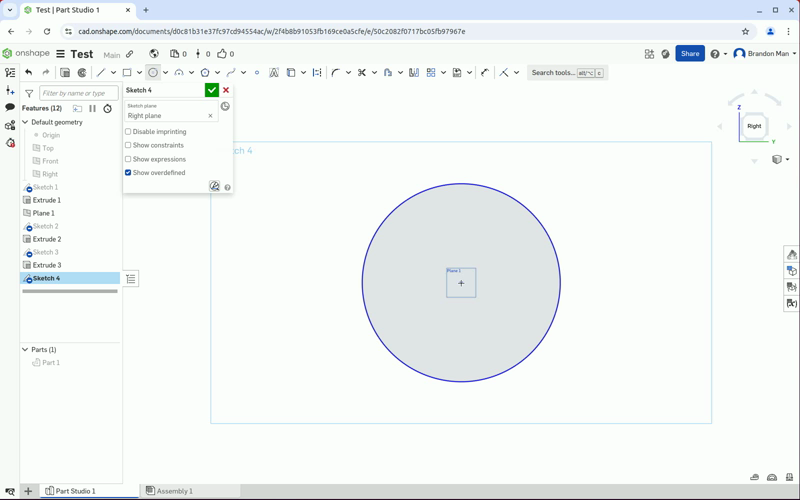
key_up(shift)
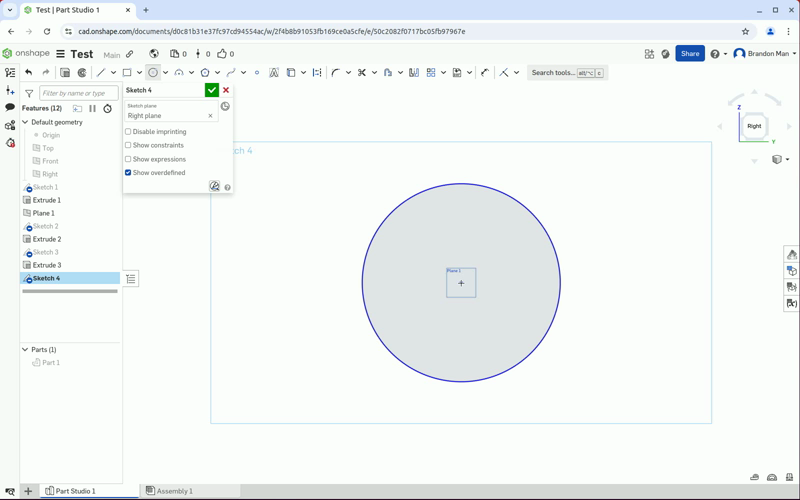
mouse_move(475, 282)
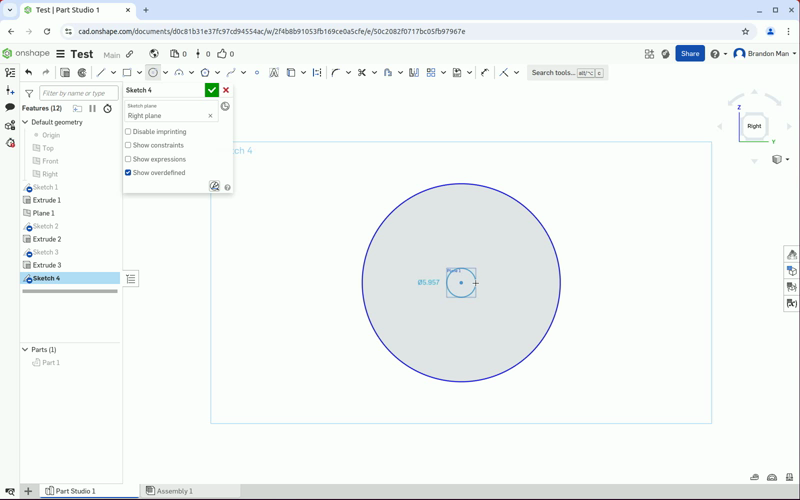
click(475, 282)
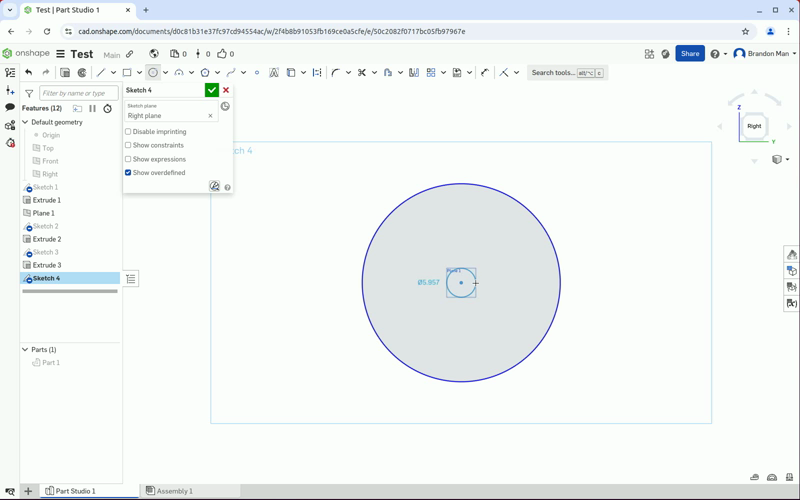
key(esc)
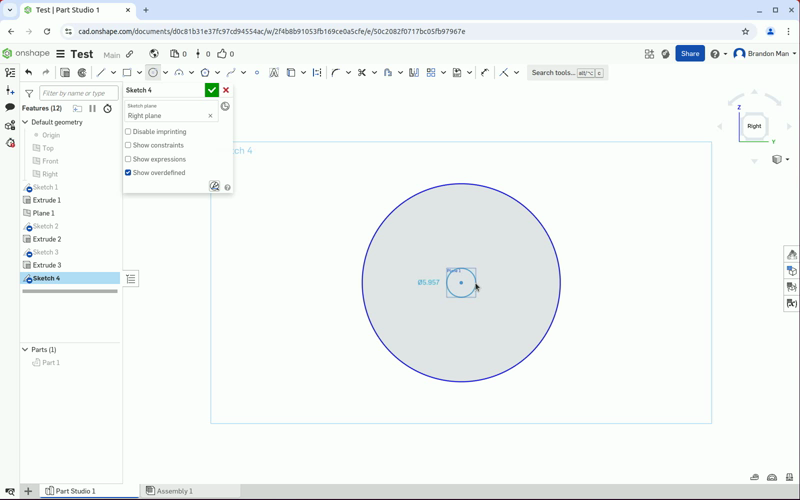
mouse_move(531, 300)
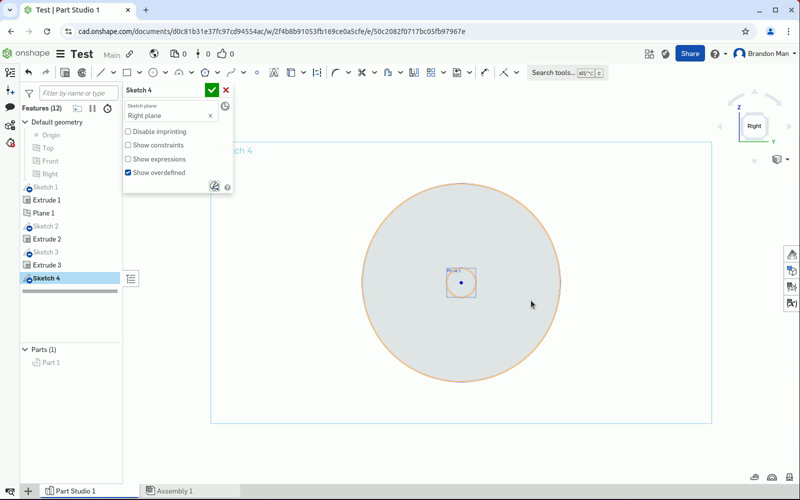
click(531, 300)
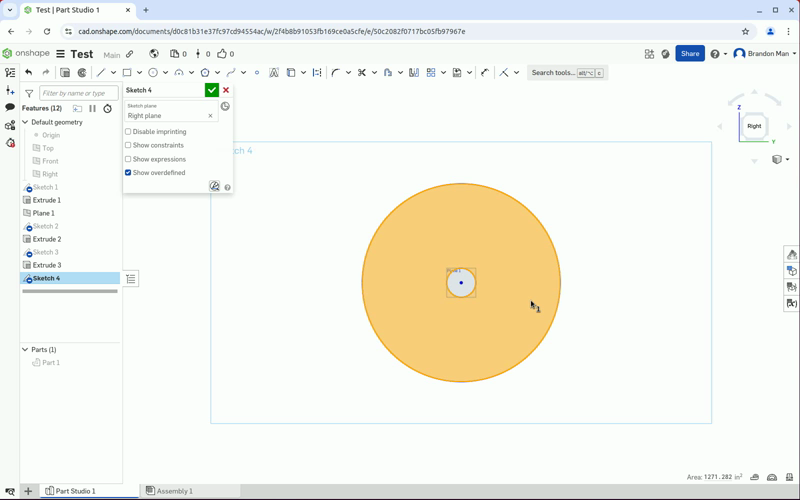
mouse_move(73, 352)
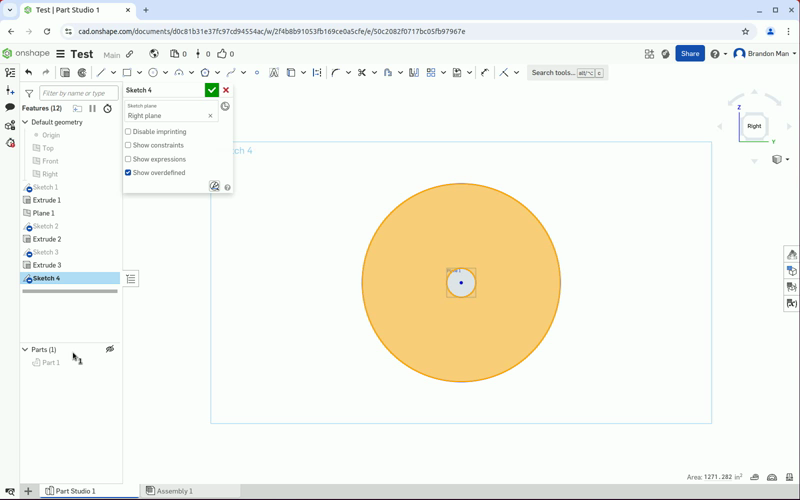
key(shift+y)
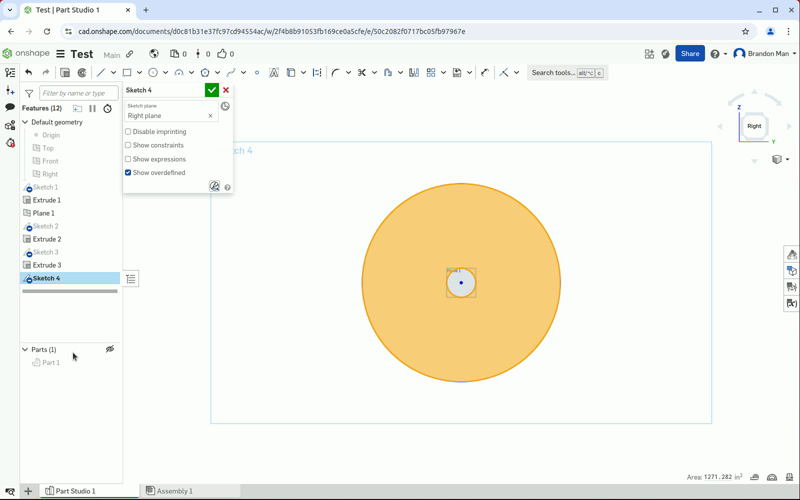
key(shift+e)
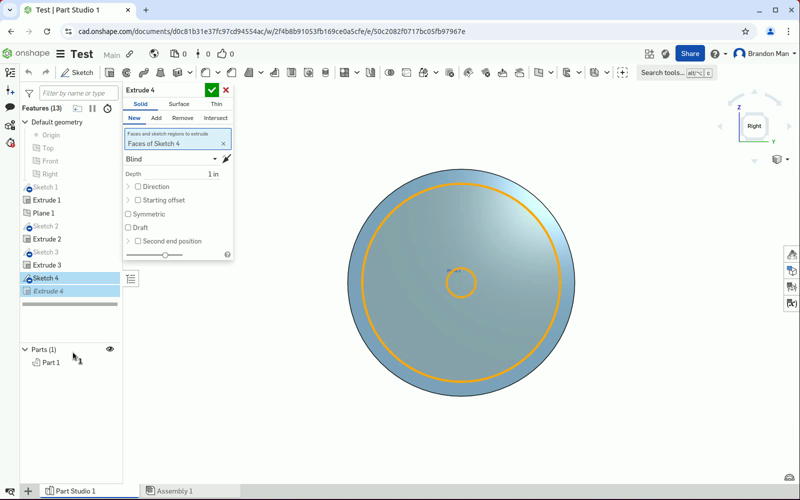
mouse_move(143, 106)
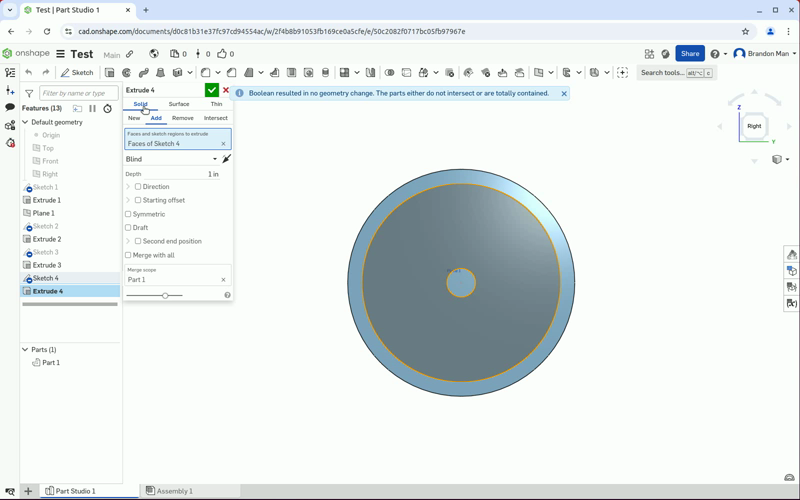
click(143, 106)
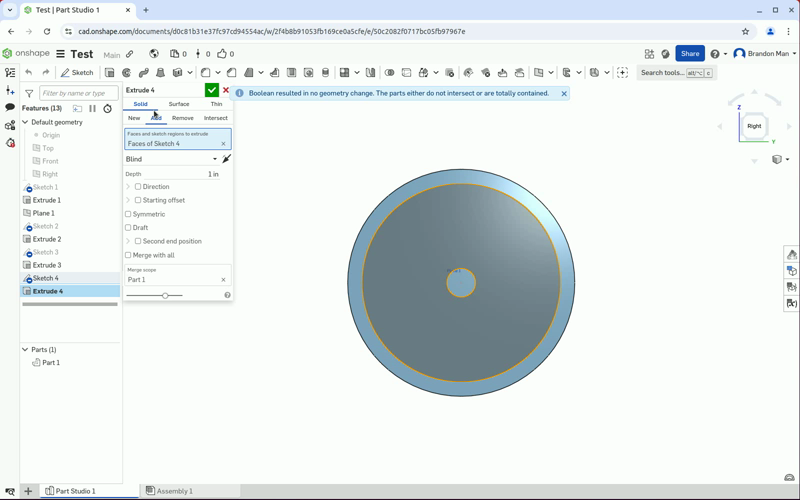
mouse_move(186, 120)
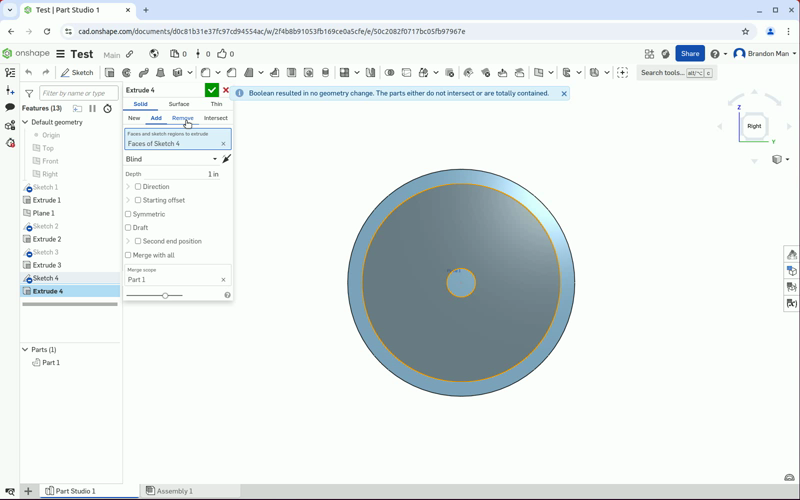
click(186, 120)
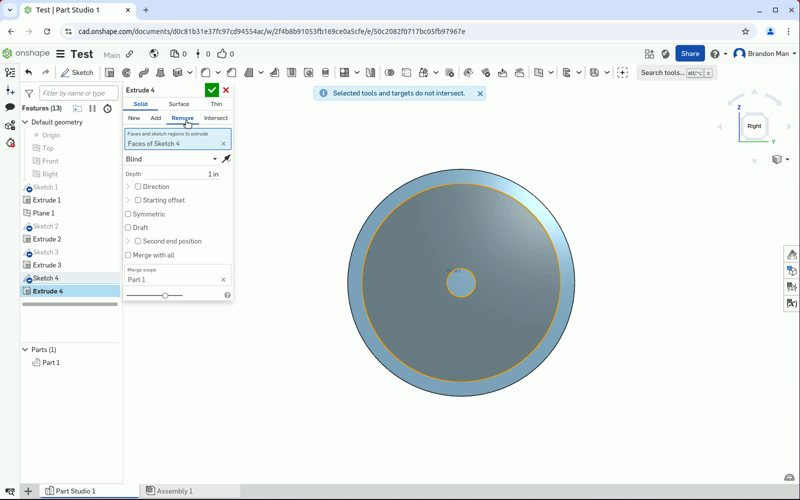
key(tab, 4)
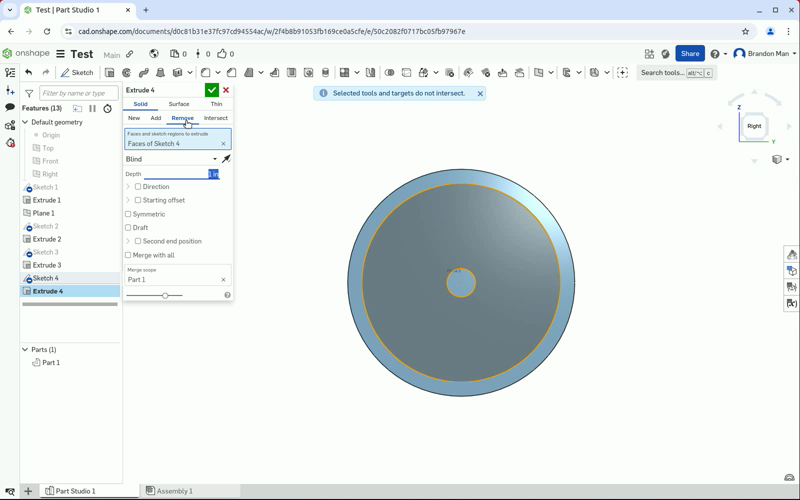
text(6.981)
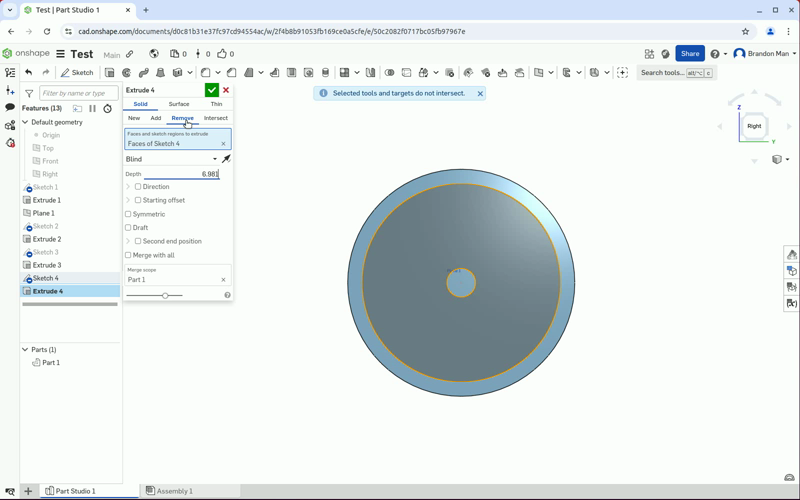
key(tab, 6)
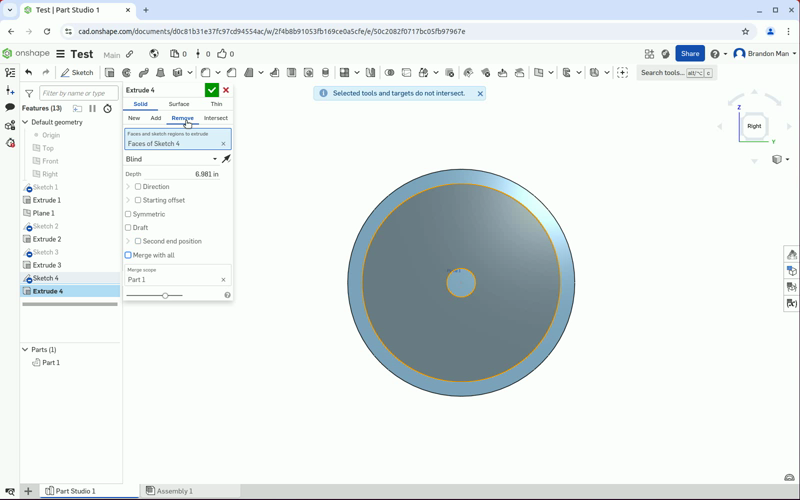
key(space)
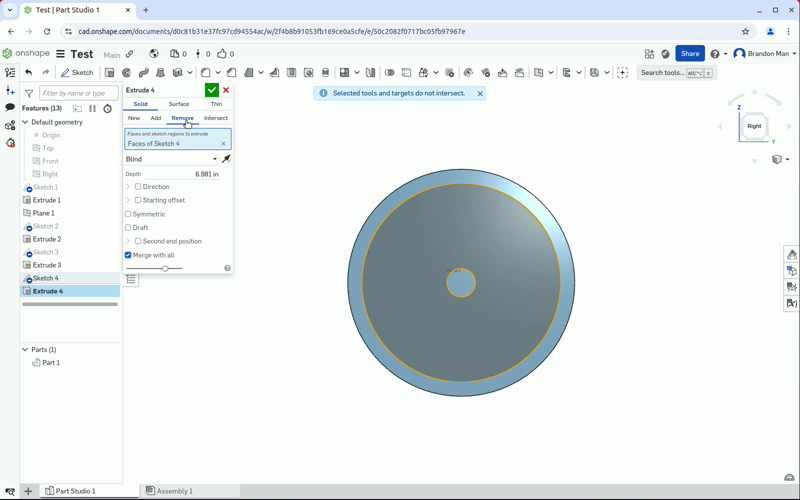
key(enter)
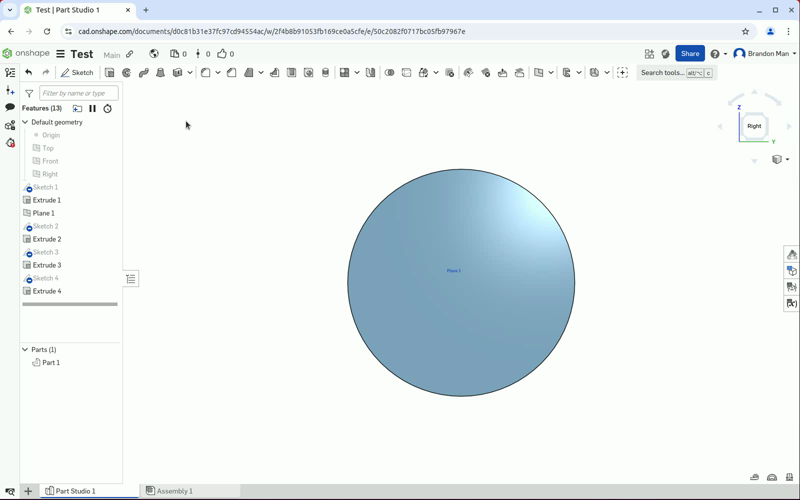
key(shift+h)
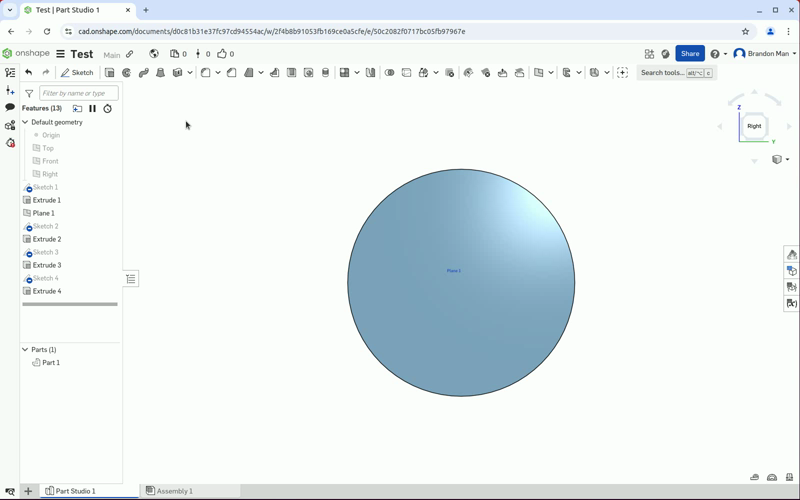
key(shift+h)
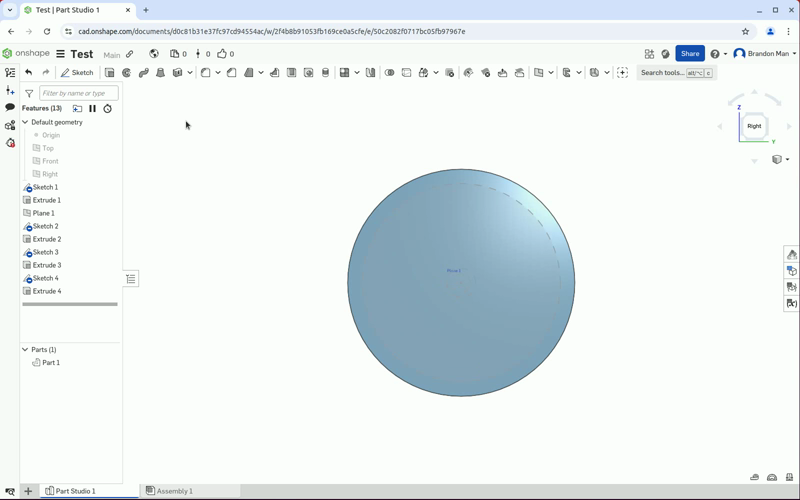
key(shift+7)
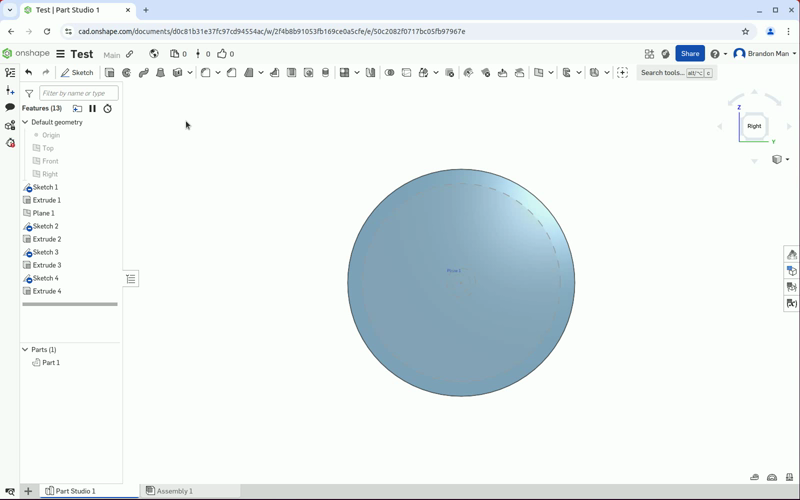
key(right, 2)
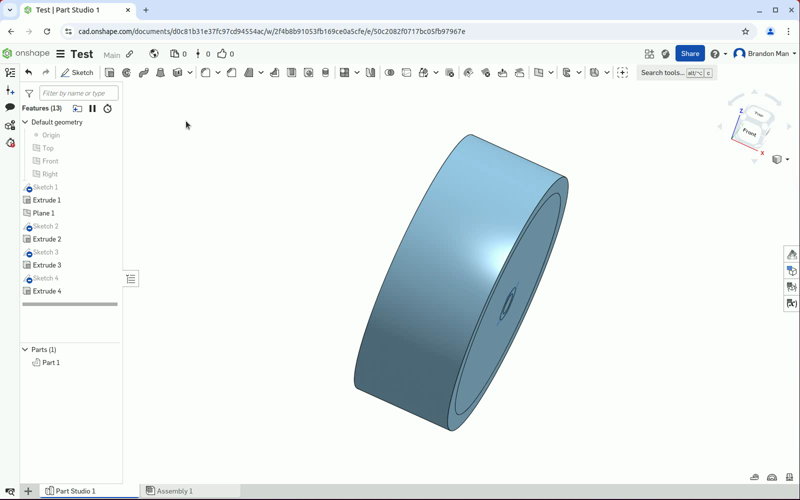
key(down, 2)
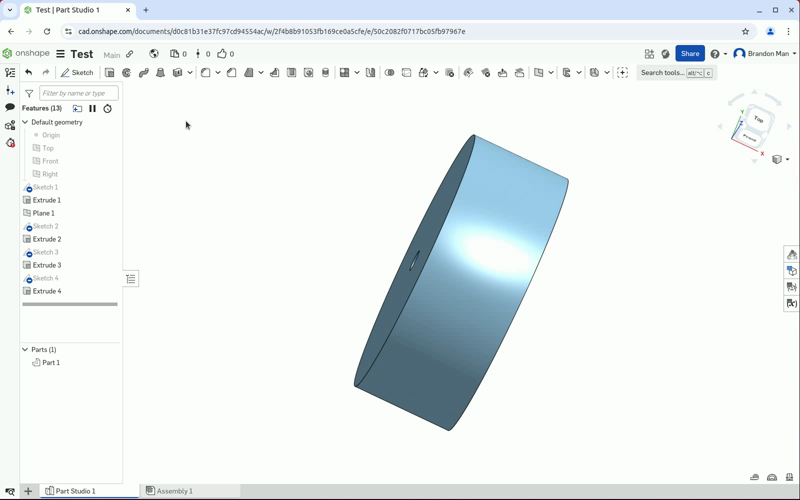
key(up, 2)
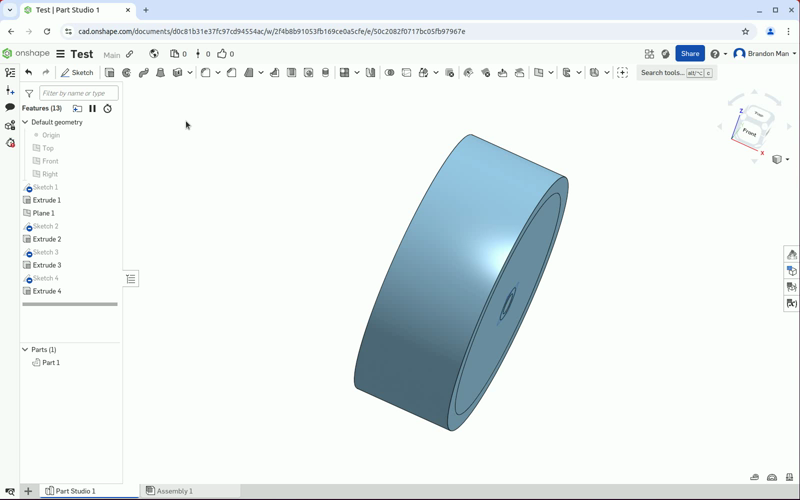
key(left, 2)
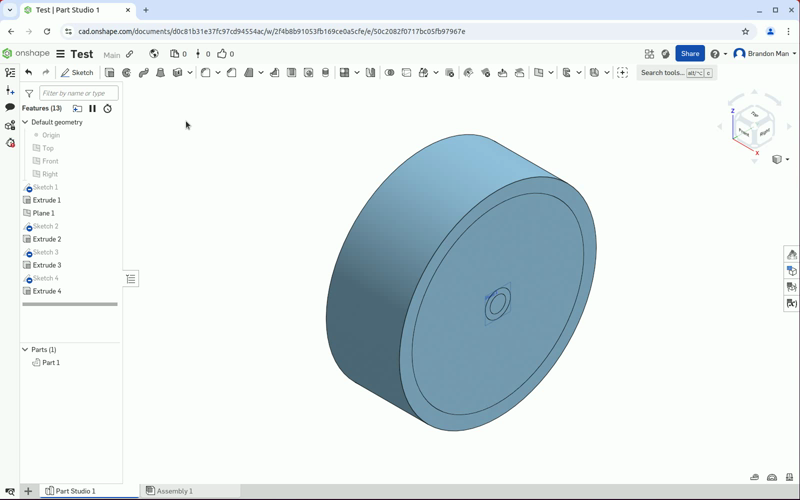
mouse_move(73, 189)
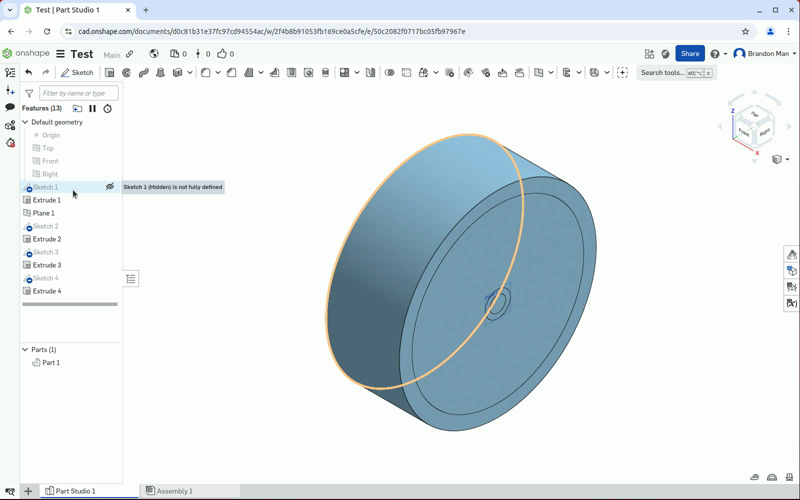
click(73, 189)